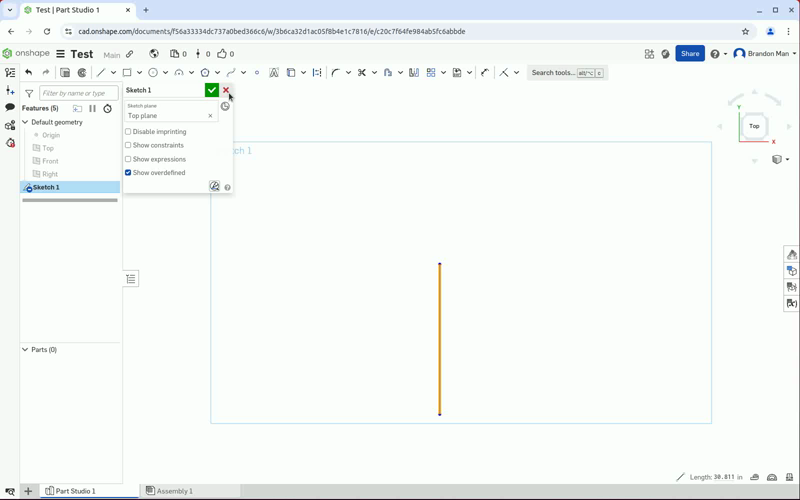
key(shift+h)
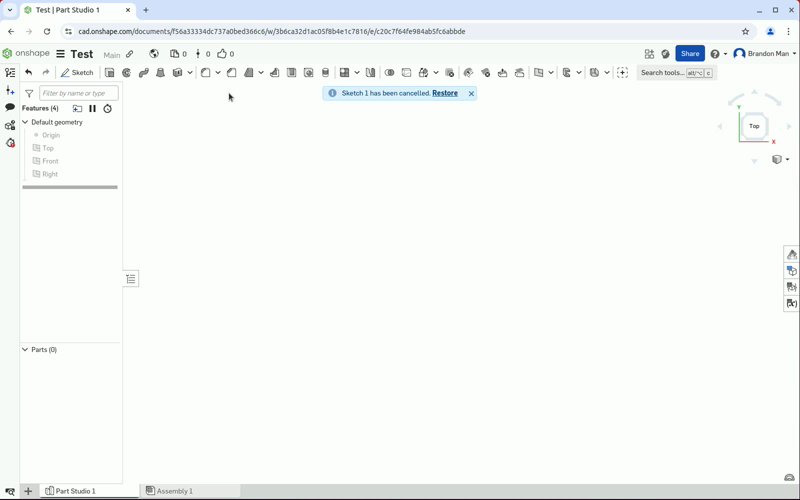
mouse_move(73, 352)
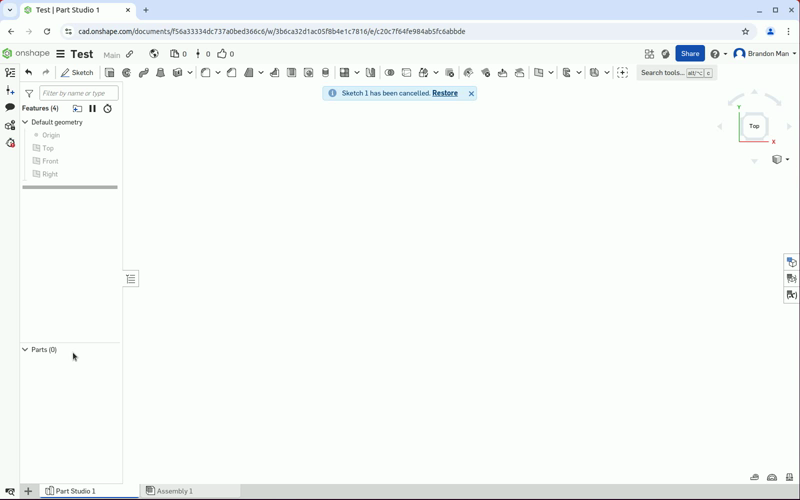
key(y)
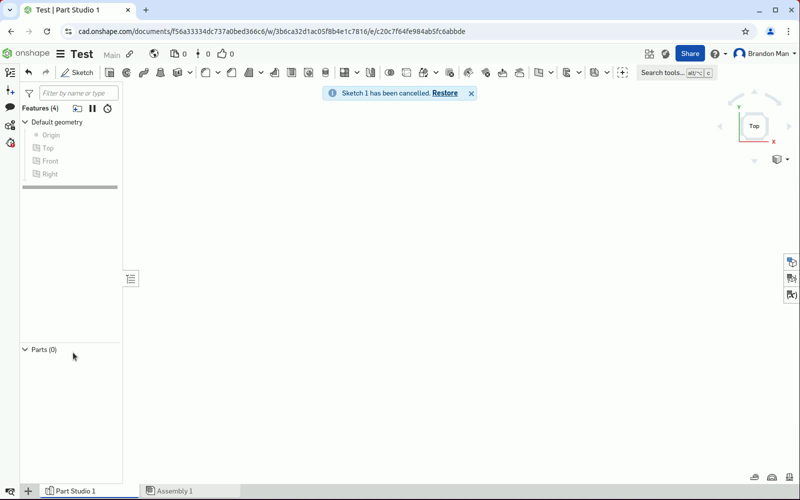
key(shift+p)
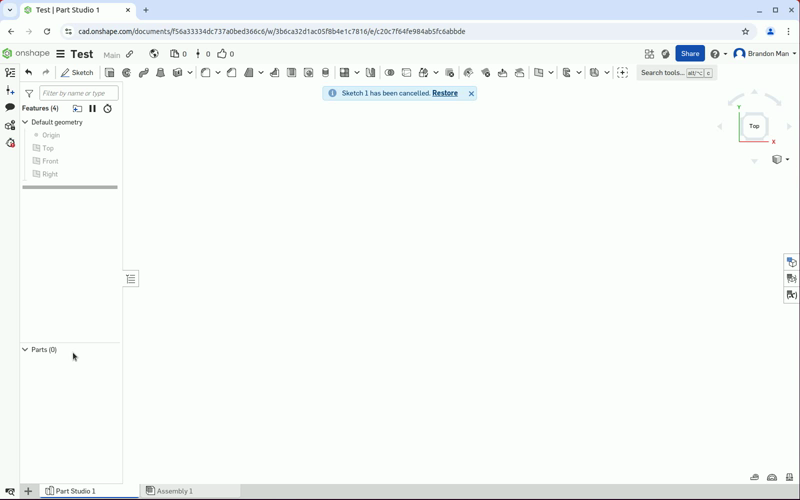
key(space)
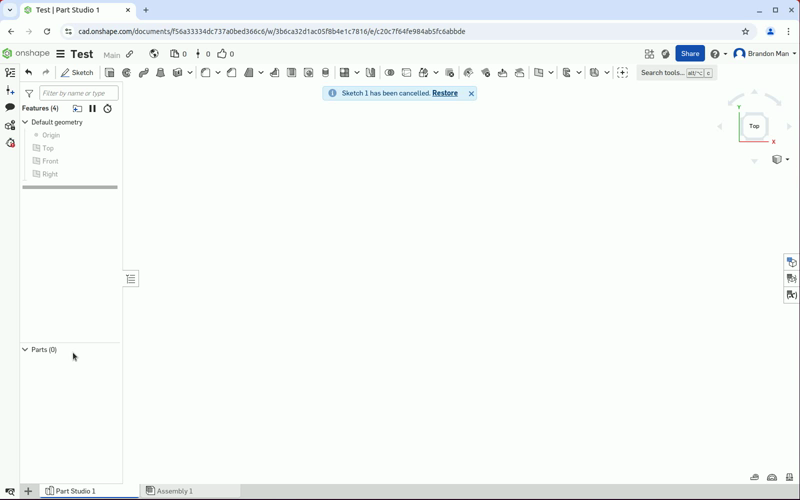
key_down(shift)
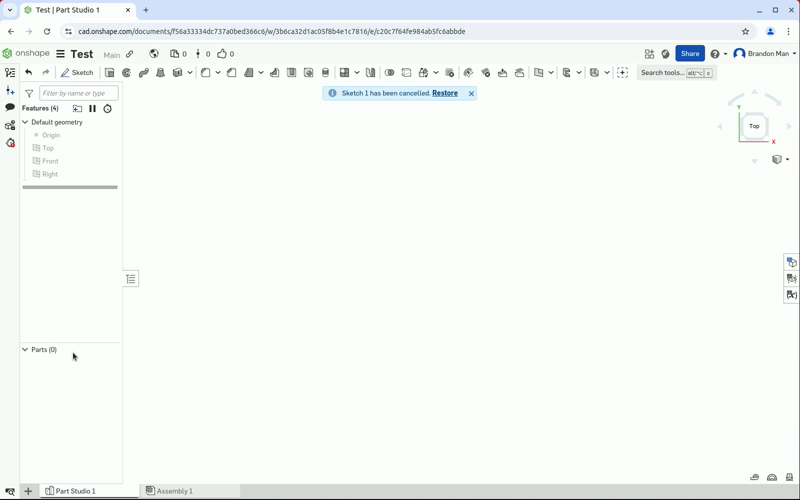
key(up)
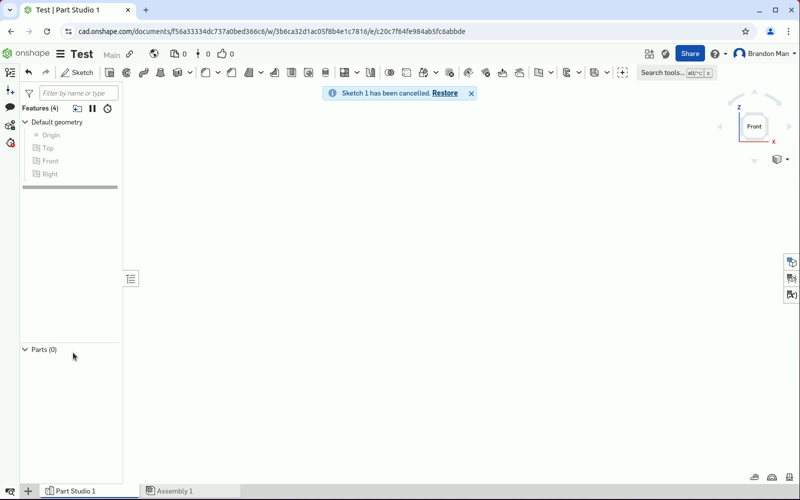
key_up(shift)
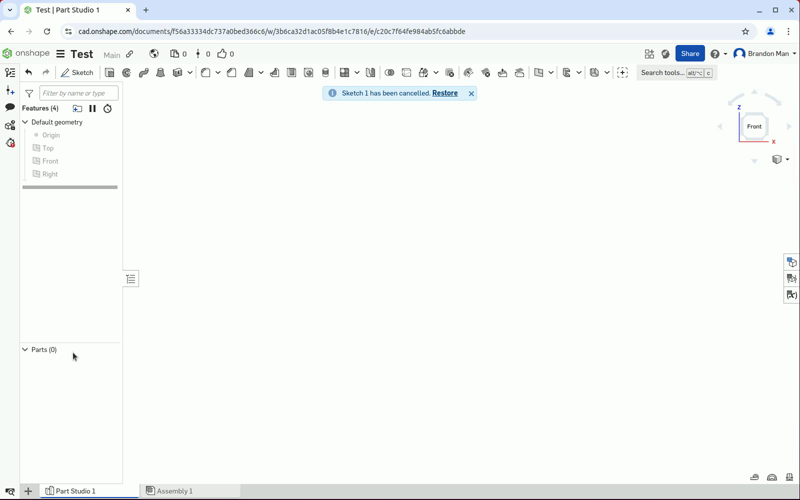
mouse_move(73, 352)
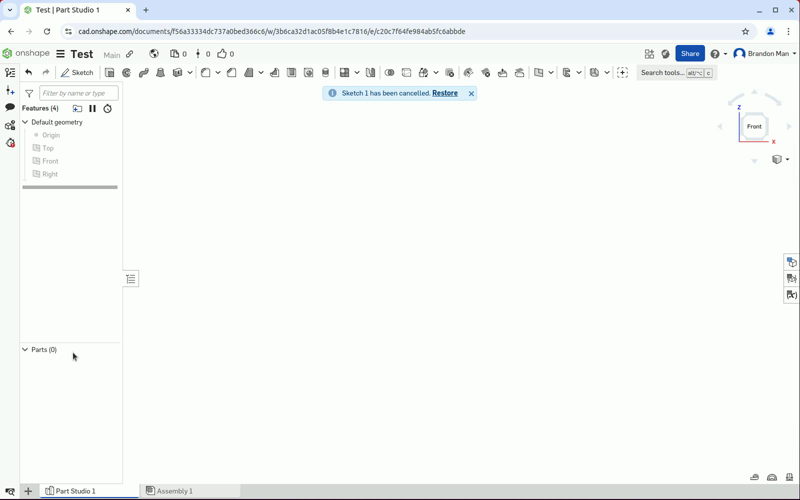
key(shift+y)
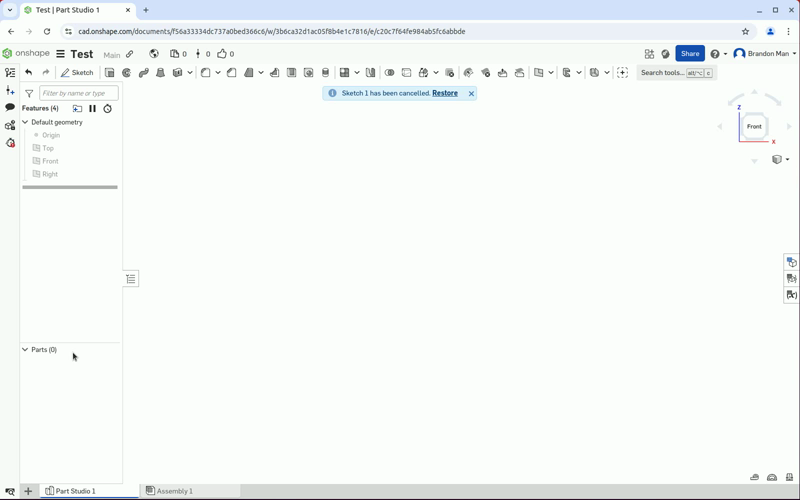
key(shift+s)
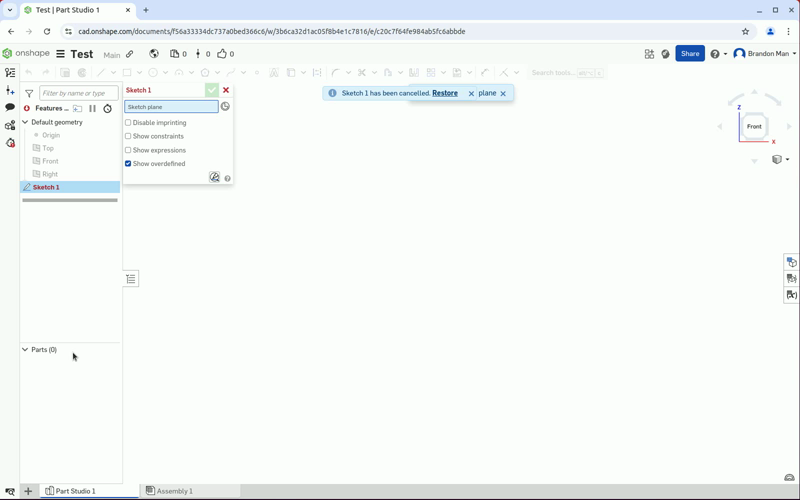
mouse_move(73, 163)
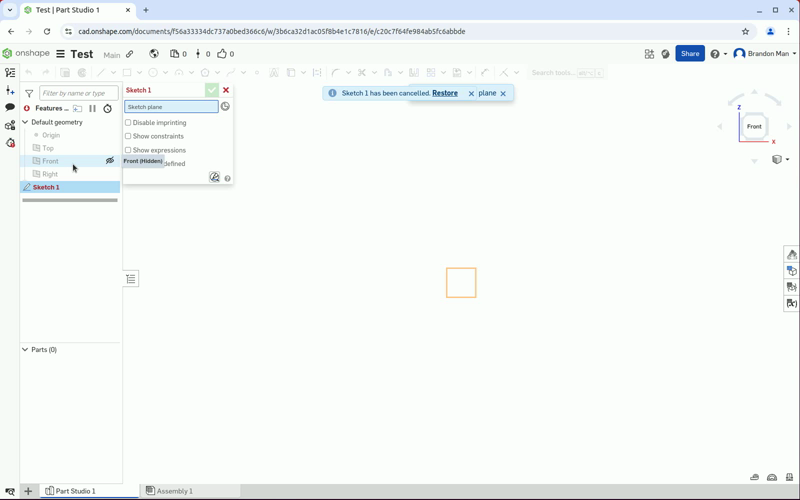
click(73, 163)
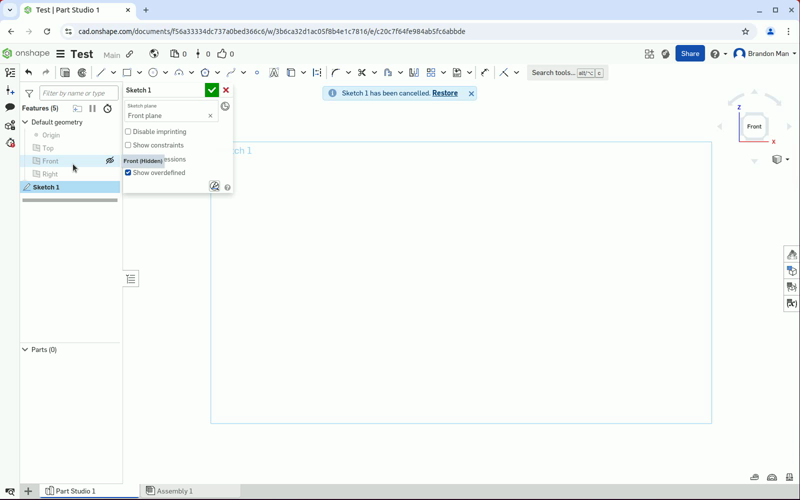
mouse_move(73, 352)
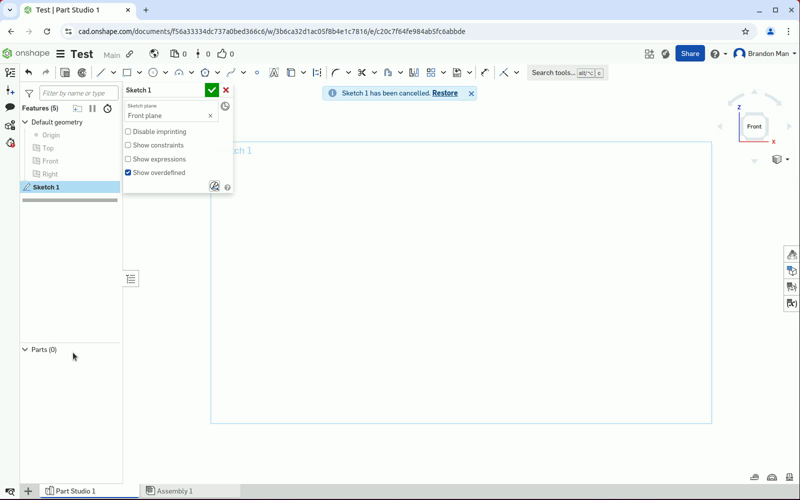
key(y)
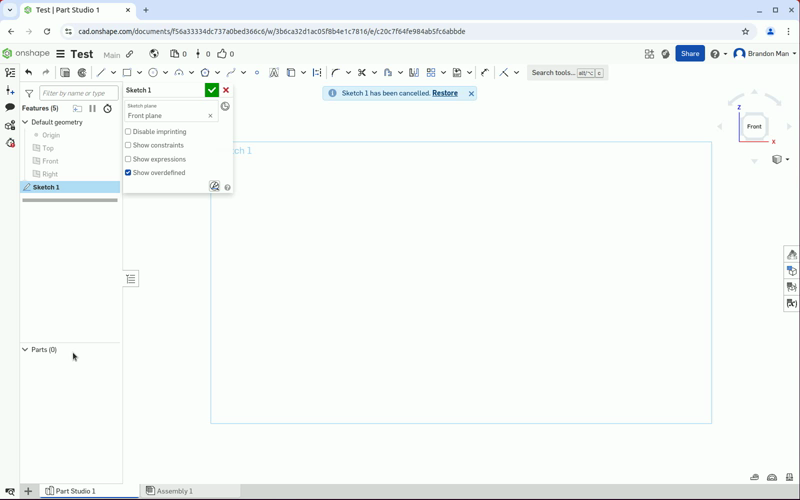
key(l)
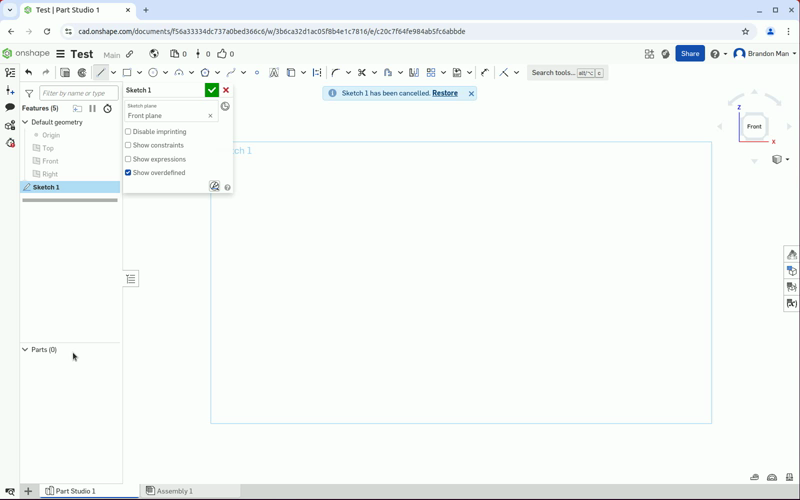
key_down(shift)
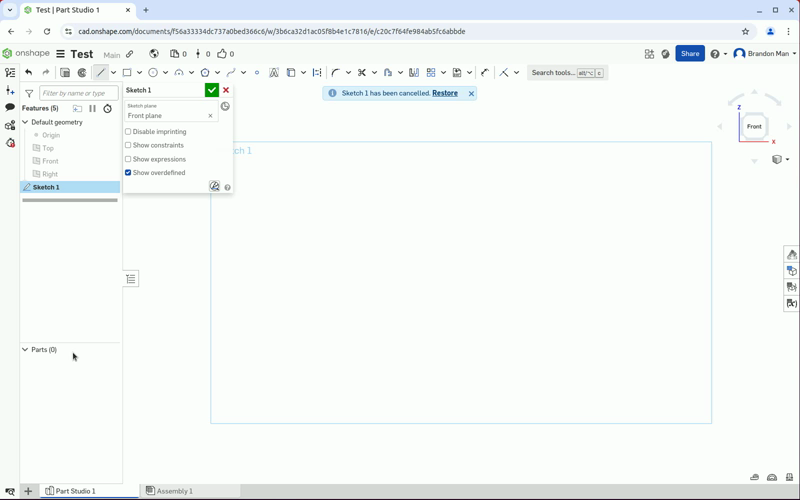
mouse_move(403, 282)
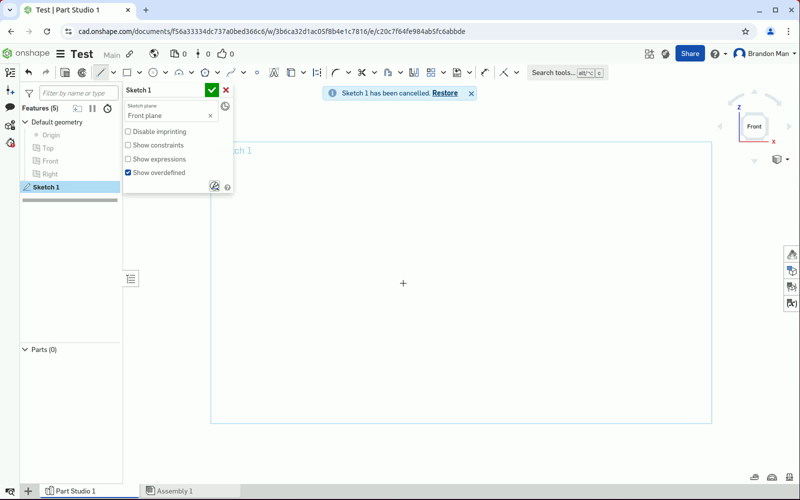
click(403, 282)
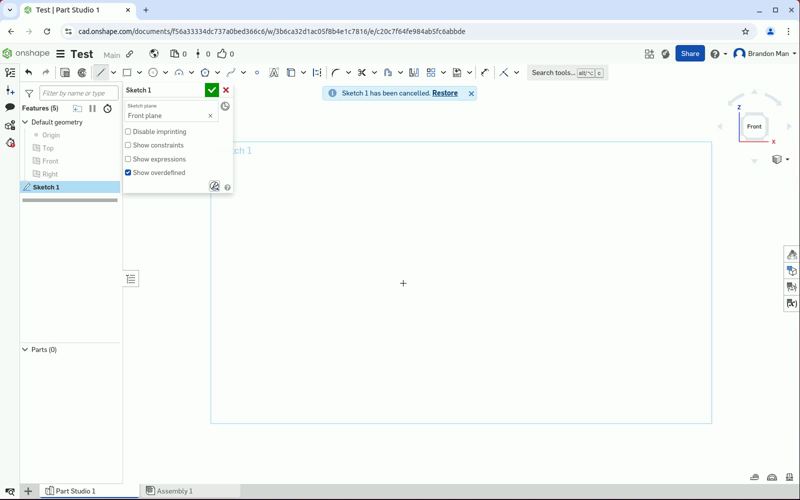
key_up(shift)
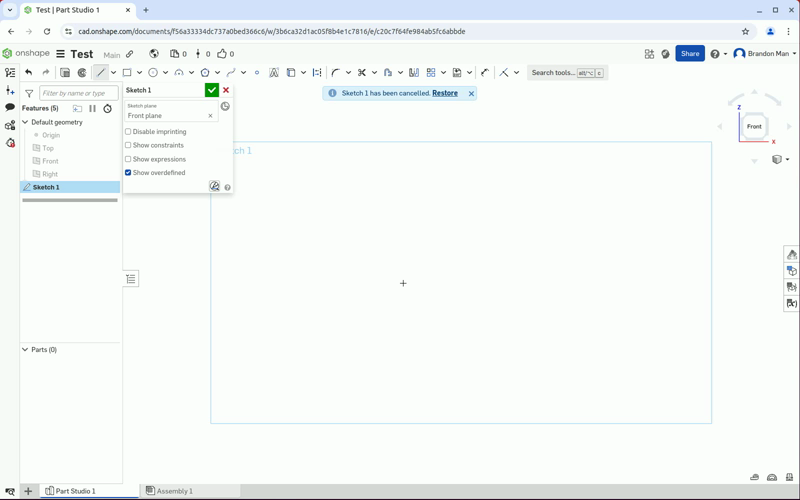
key_down(shift)
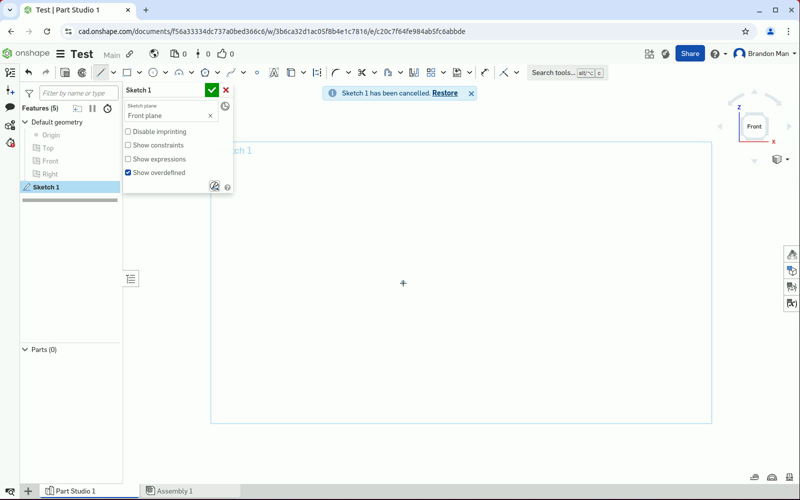
mouse_move(515, 282)
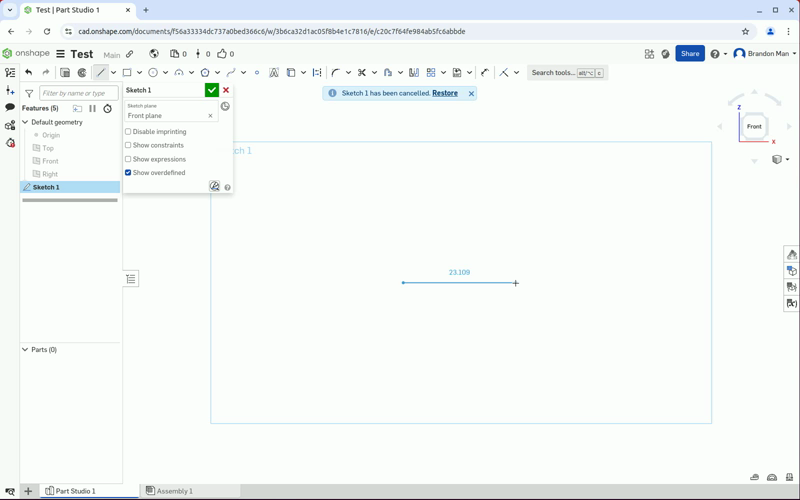
click(515, 282)
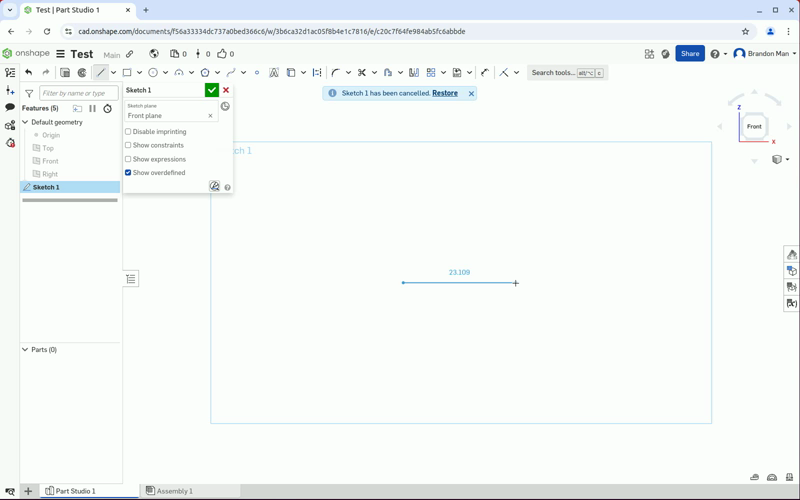
key_up(shift)
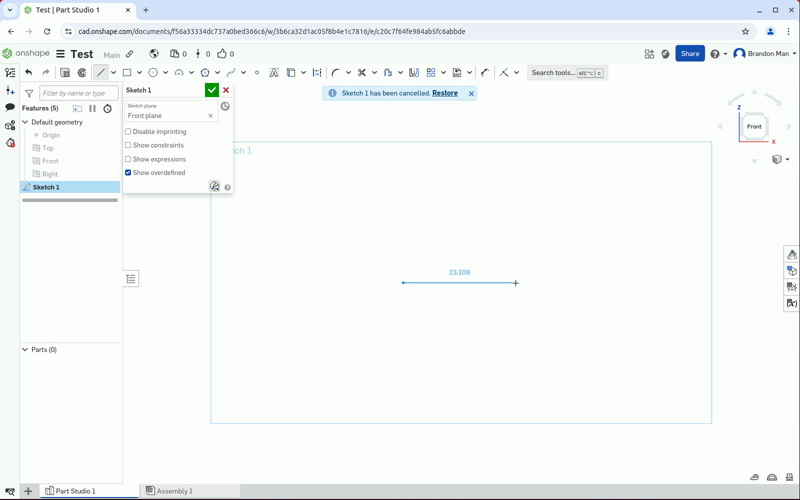
key_down(shift)
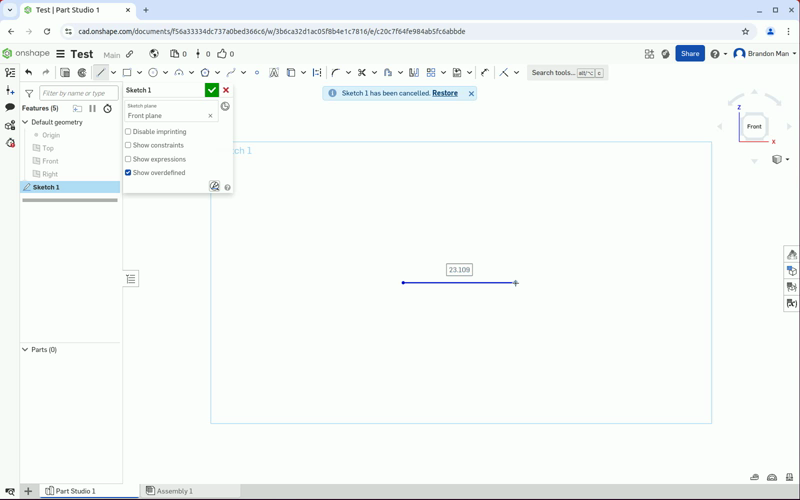
mouse_move(515, 170)
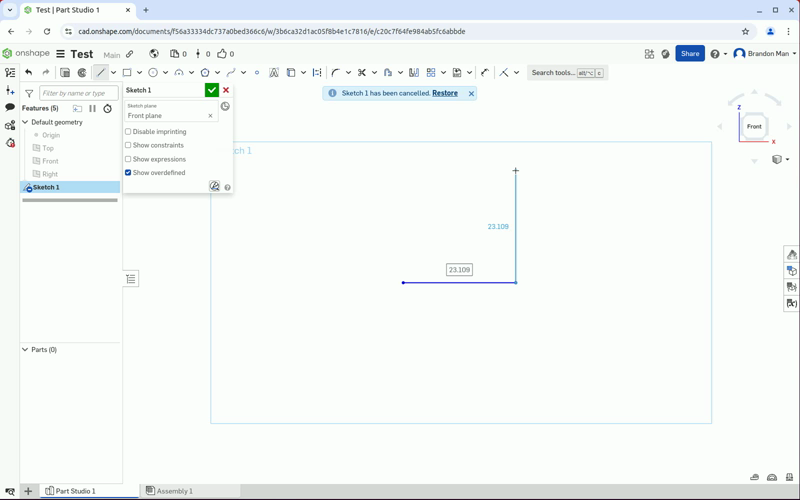
click(515, 170)
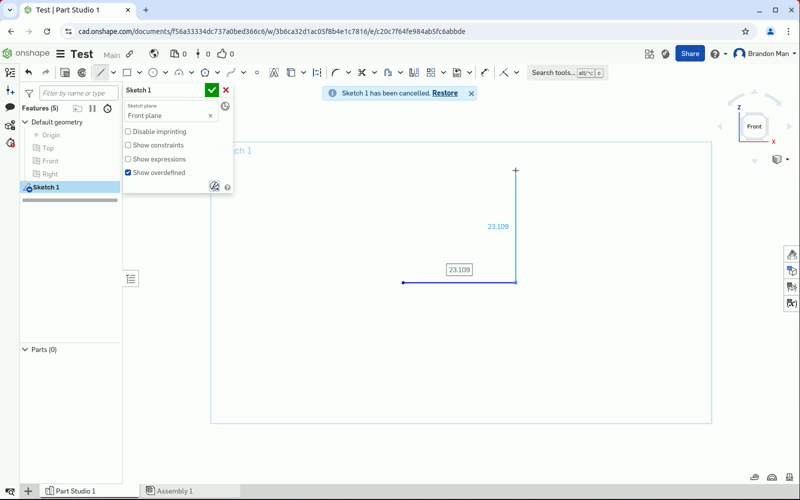
key_up(shift)
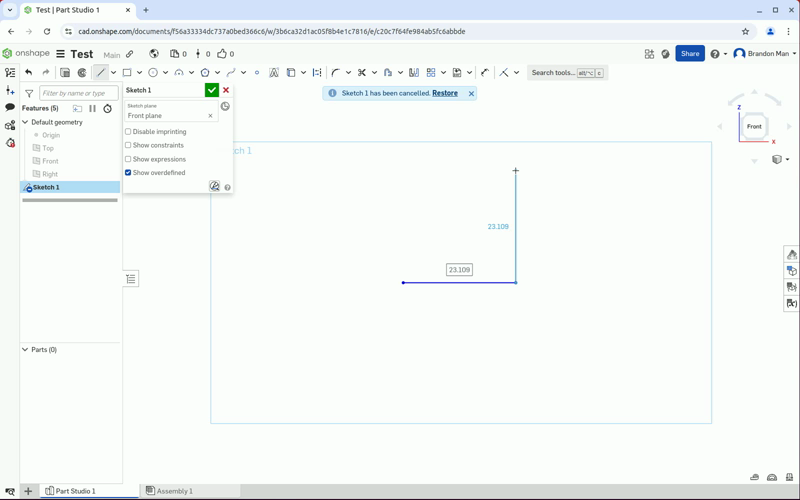
key_down(shift)
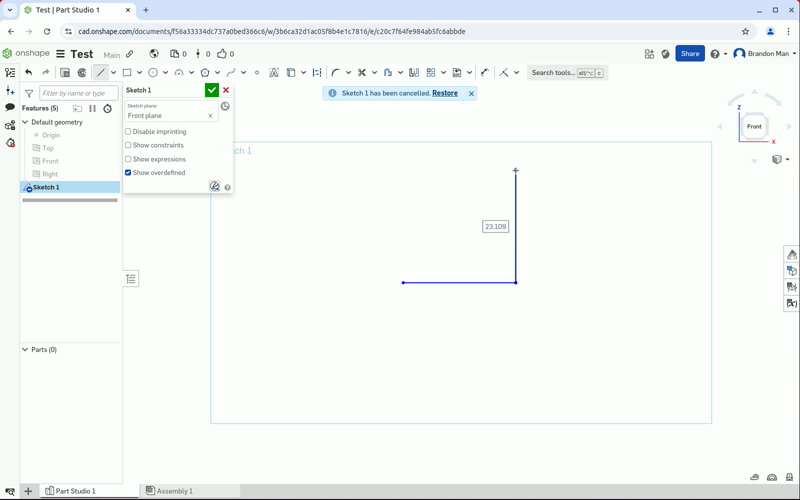
mouse_move(403, 170)
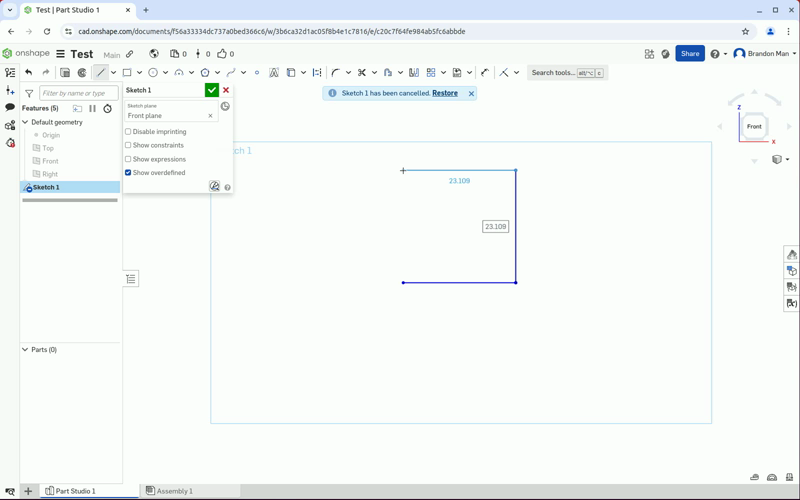
click(403, 170)
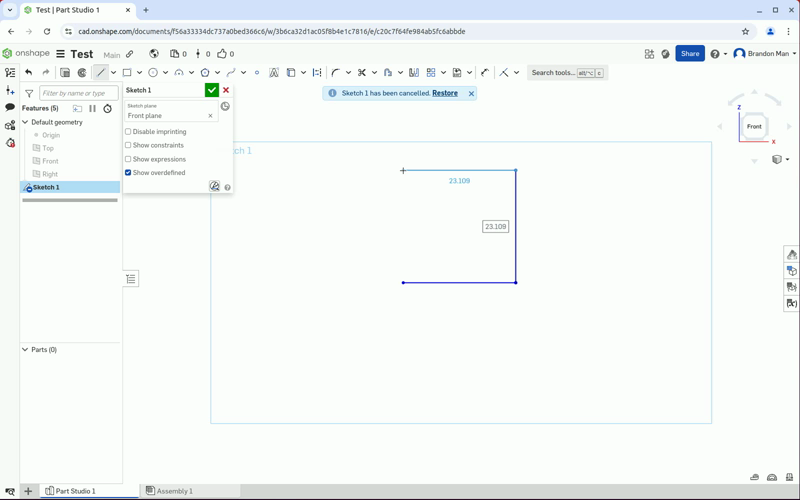
key_up(shift)
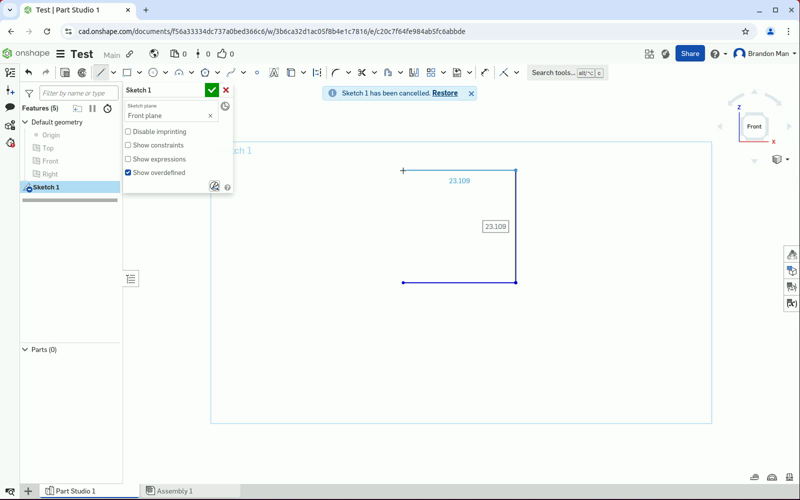
key_down(shift)
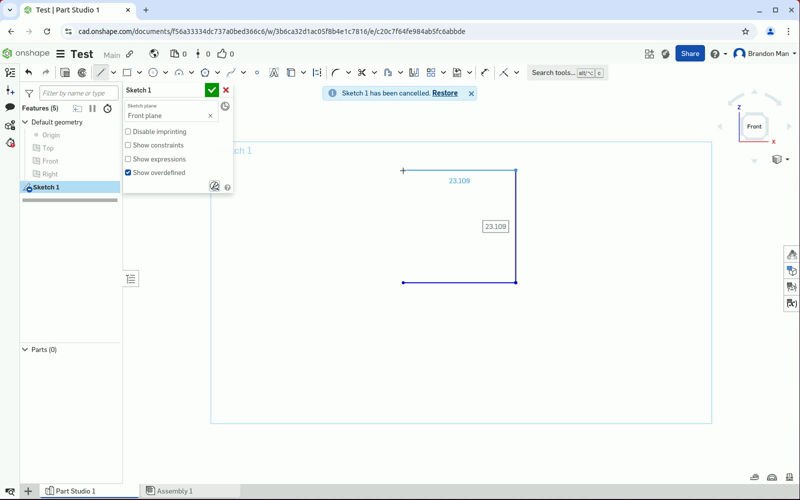
mouse_move(403, 282)
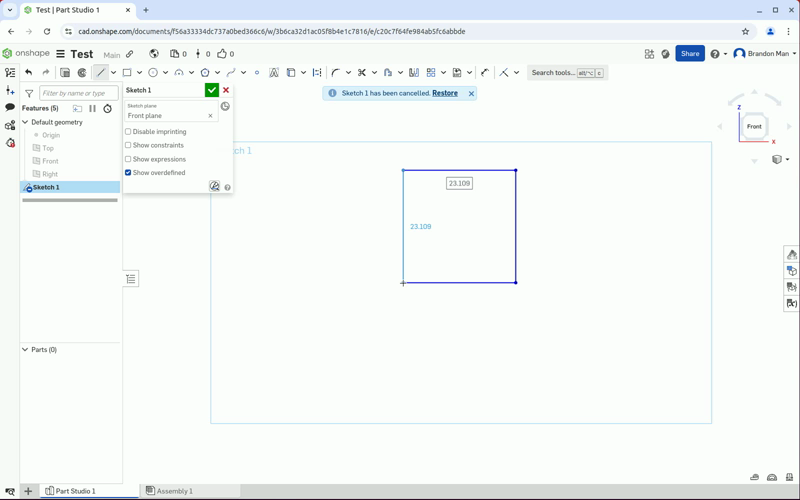
key_up(shift)
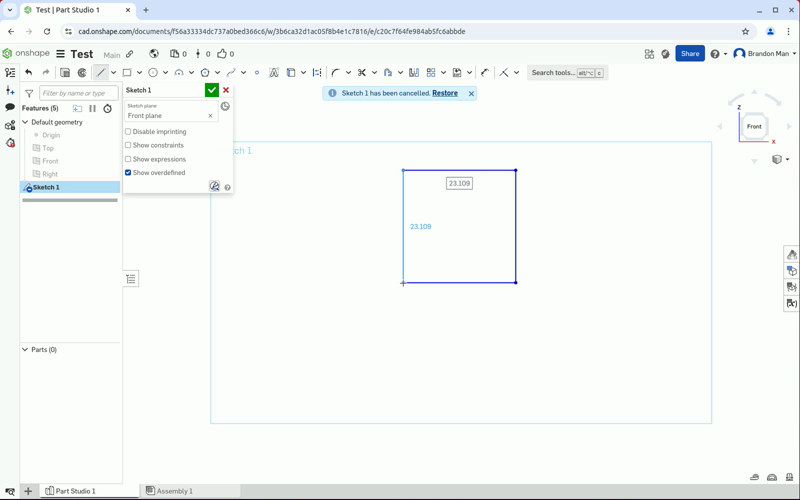
click(403, 282)
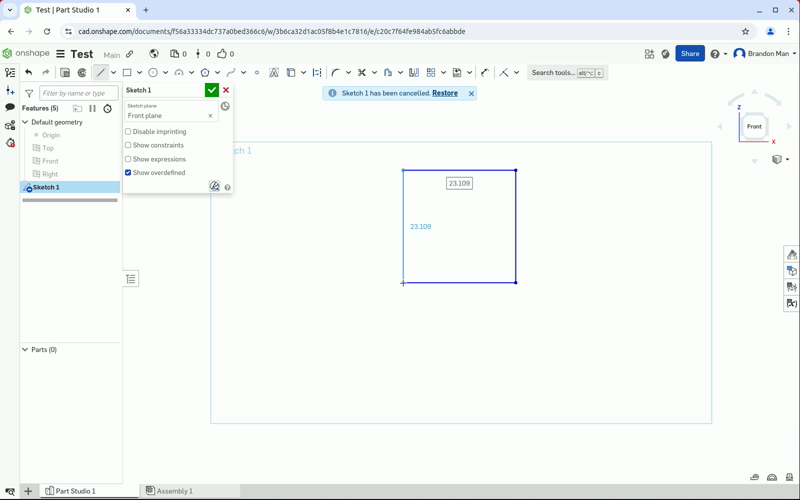
key(esc)
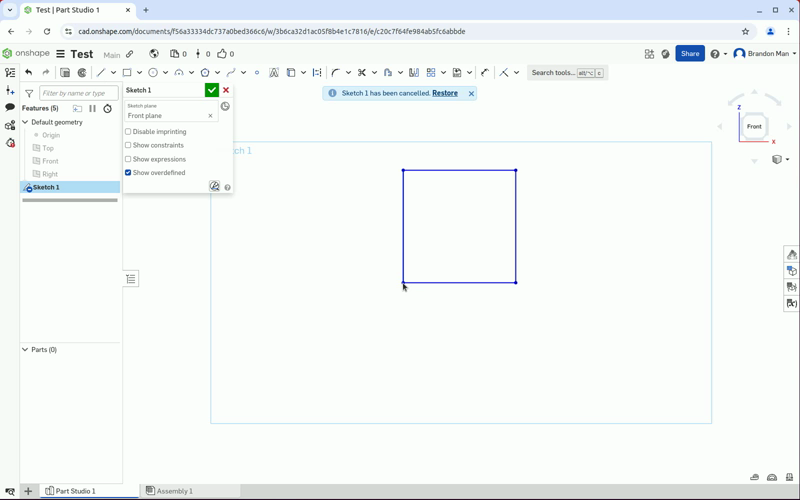
mouse_move(470, 221)
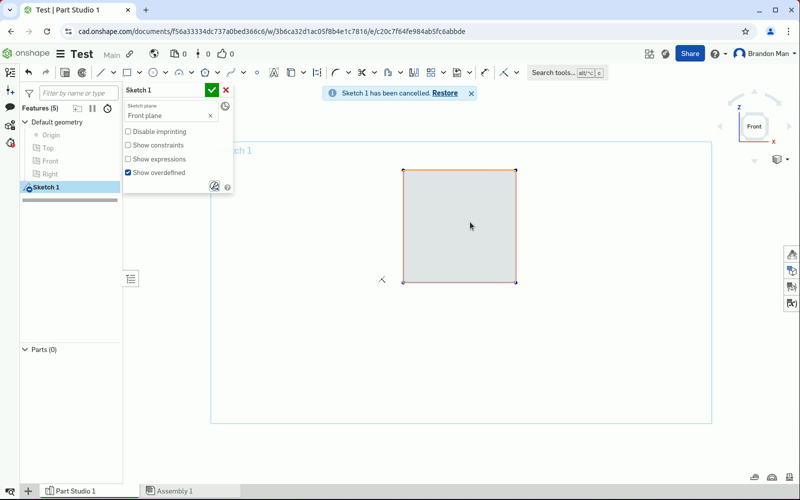
click(470, 221)
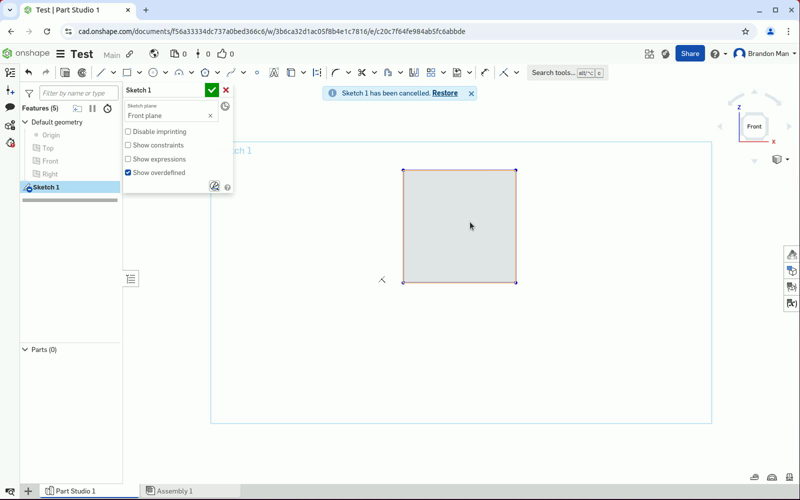
mouse_move(73, 352)
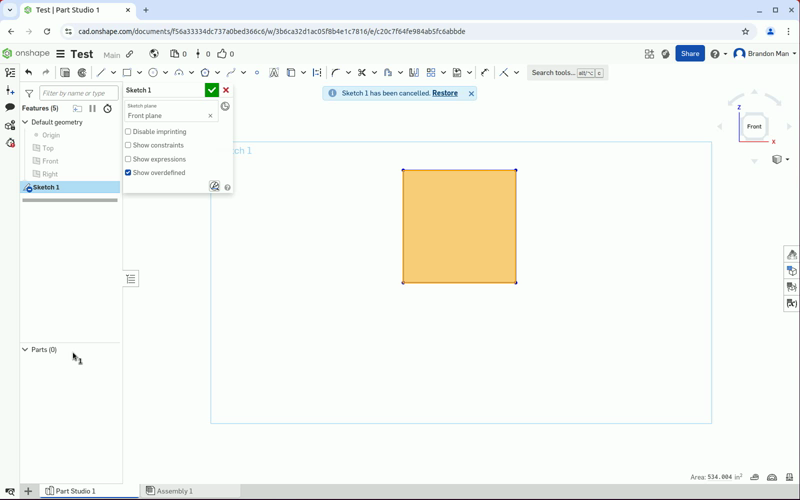
key(shift+y)
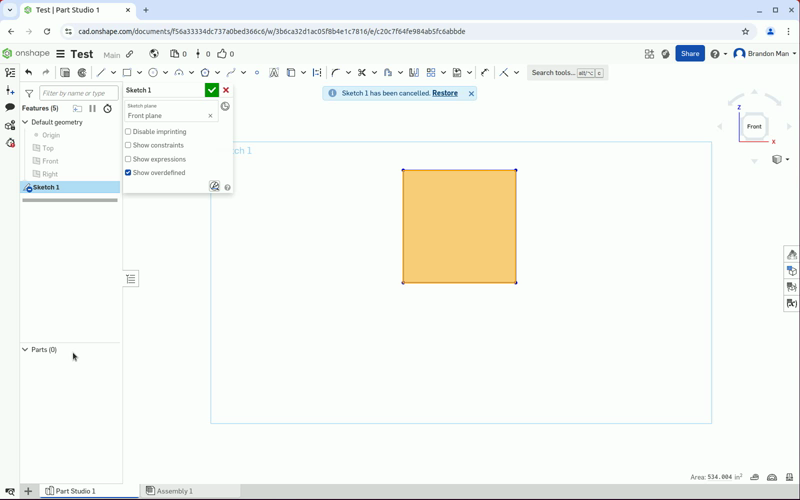
key(shift+e)
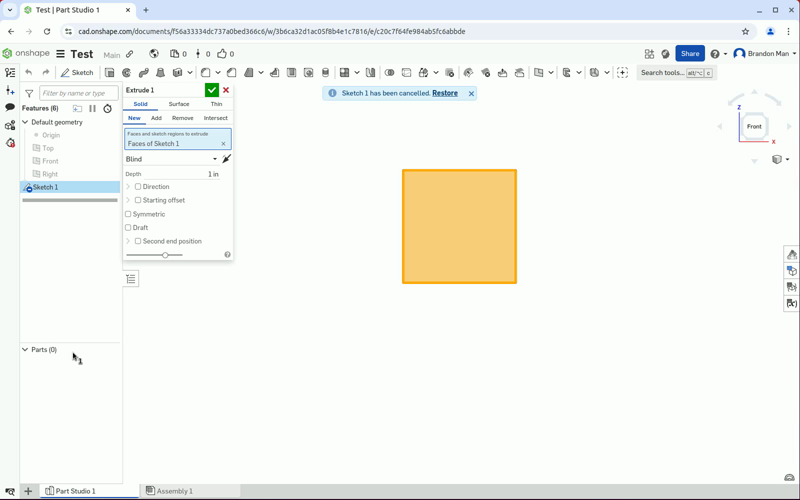
mouse_move(143, 106)
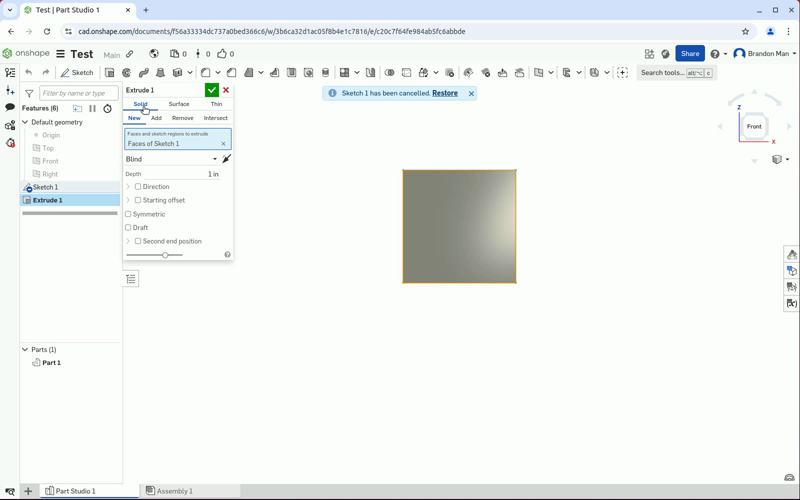
click(143, 106)
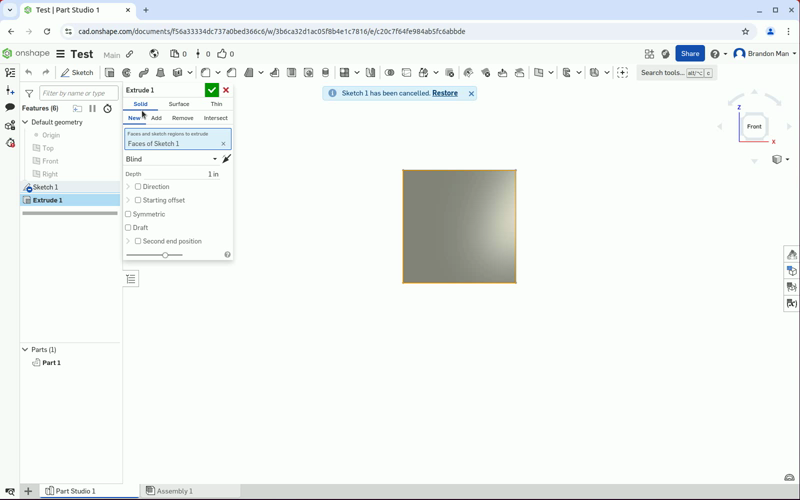
mouse_move(137, 120)
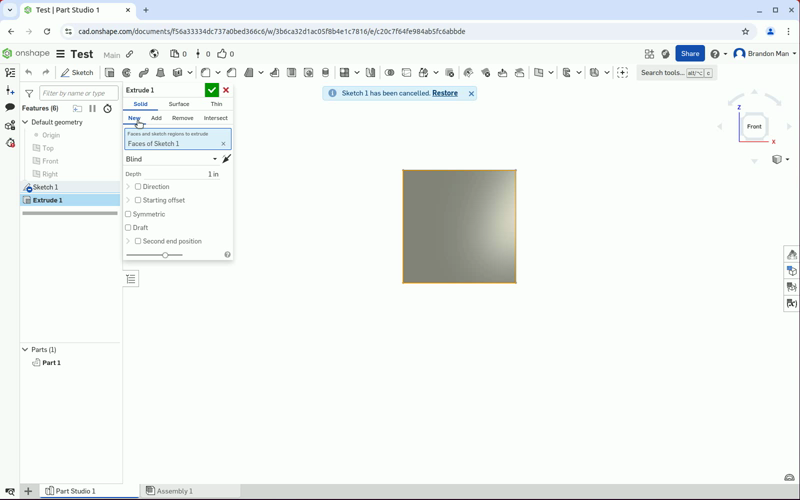
click(137, 120)
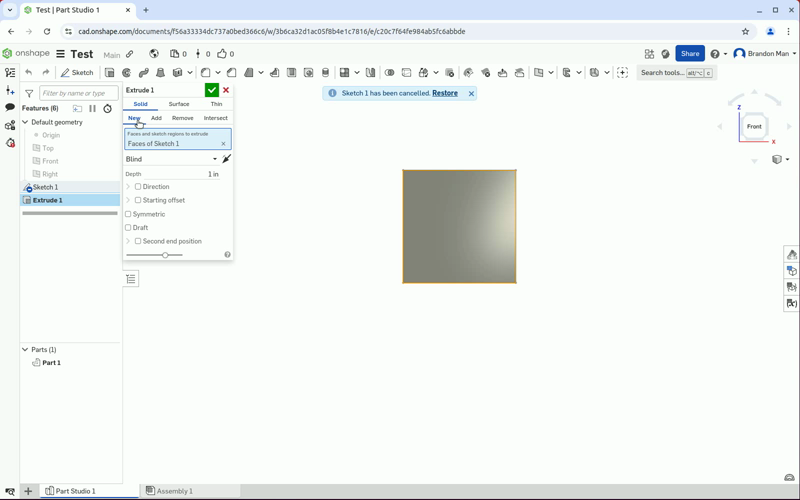
key(tab, 4)
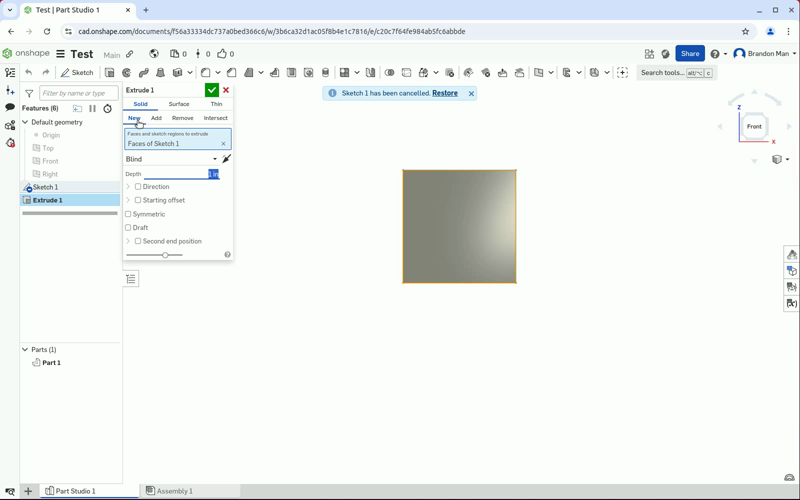
text(5.777)
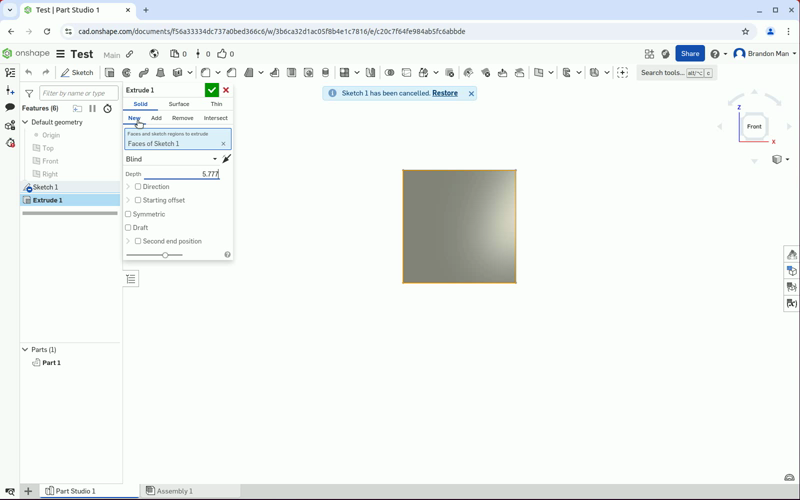
key(enter)
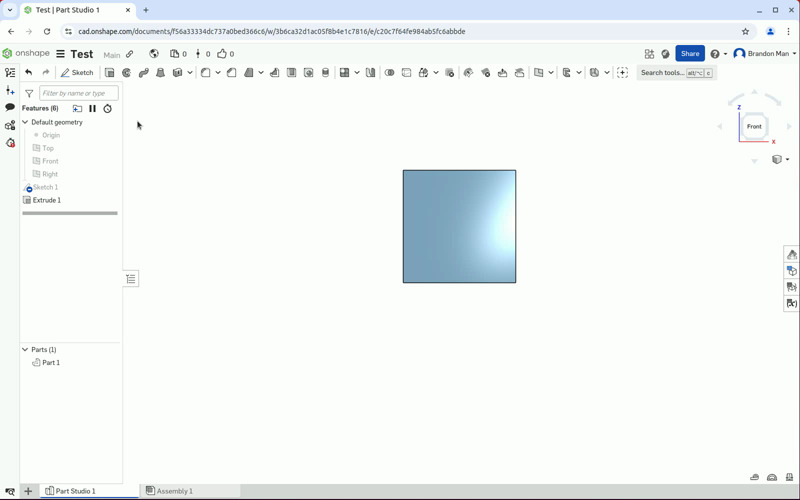
key(shift+h)
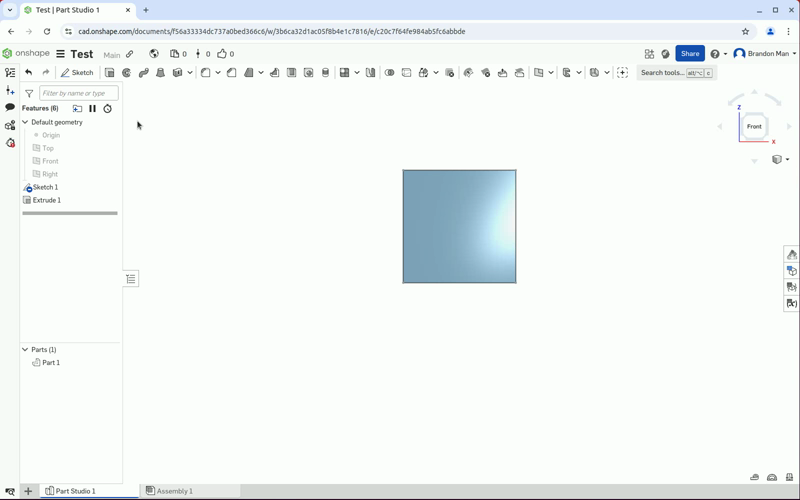
key(shift+h)
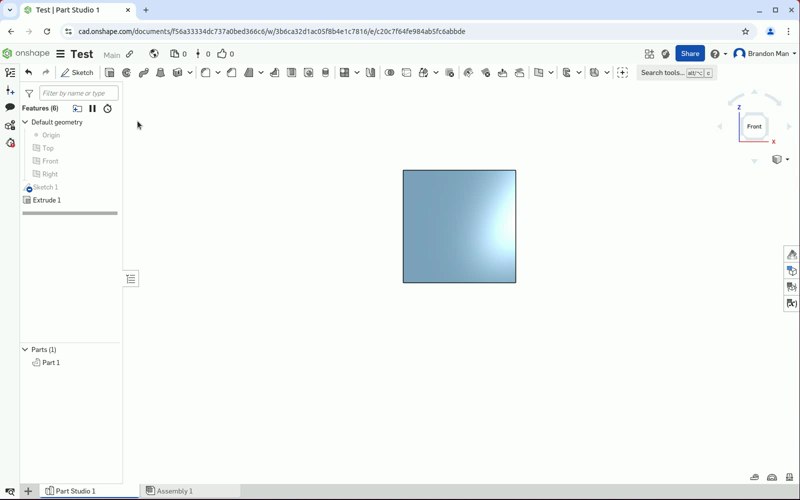
mouse_move(73, 189)
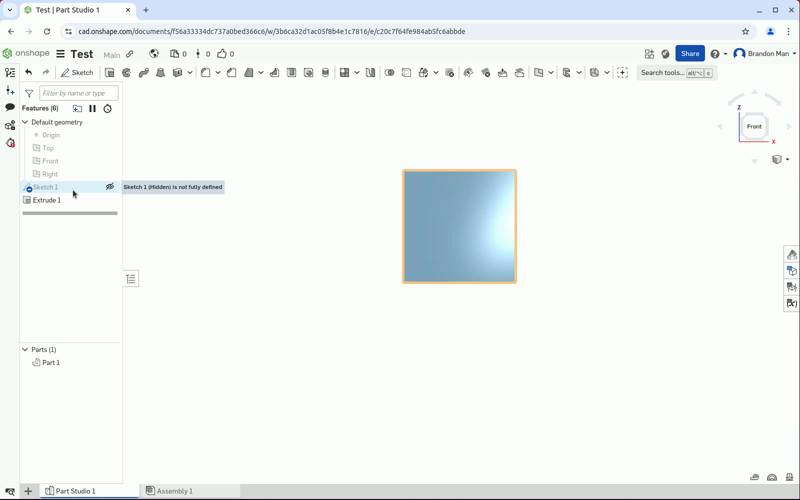
click(73, 189)
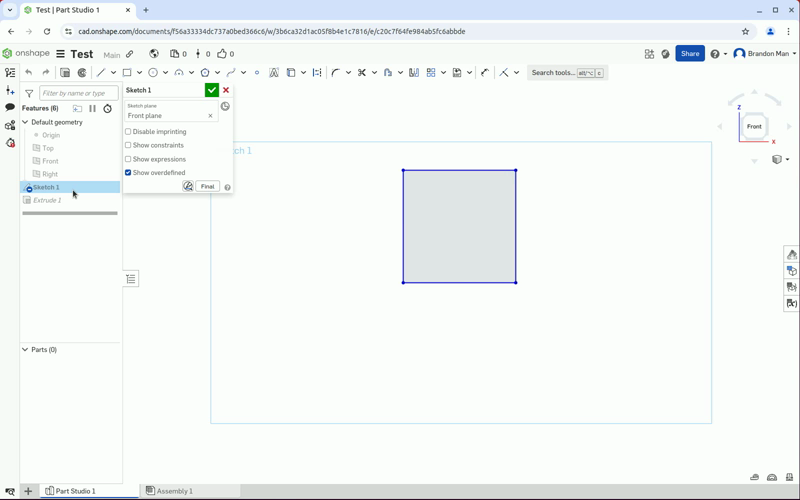
mouse_move(229, 92)
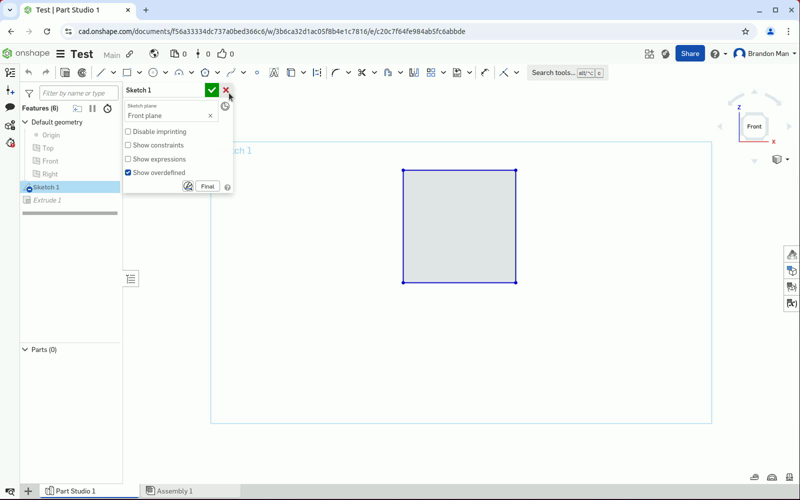
click(229, 92)
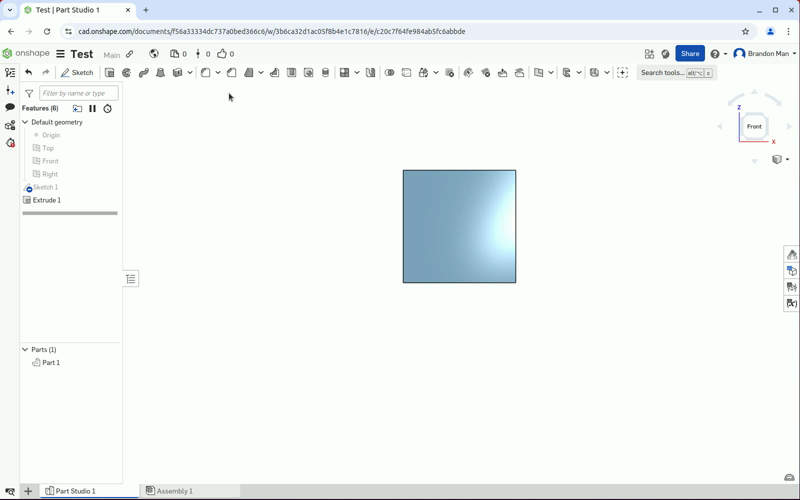
mouse_move(541, 75)
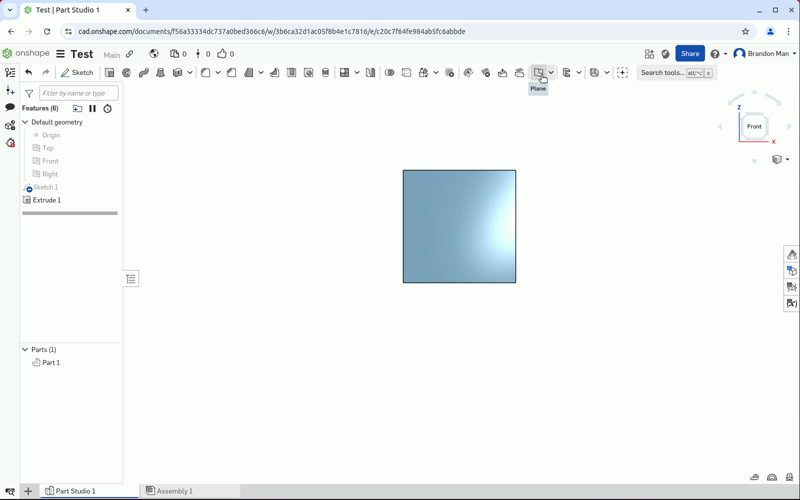
click(541, 75)
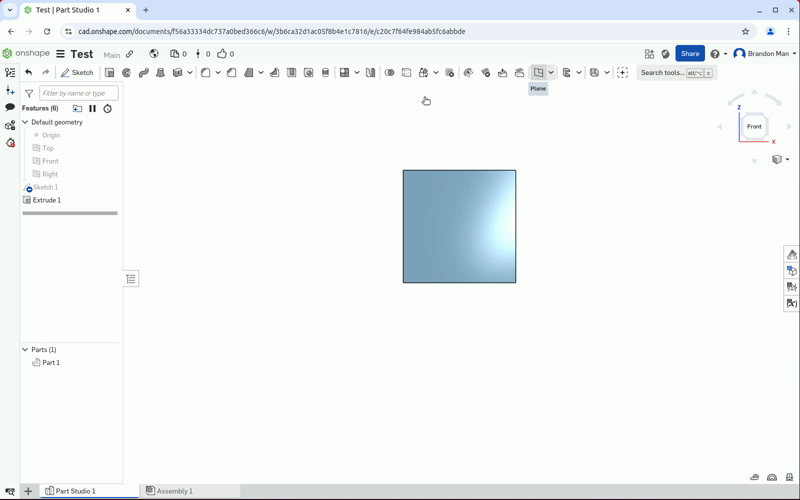
mouse_move(73, 163)
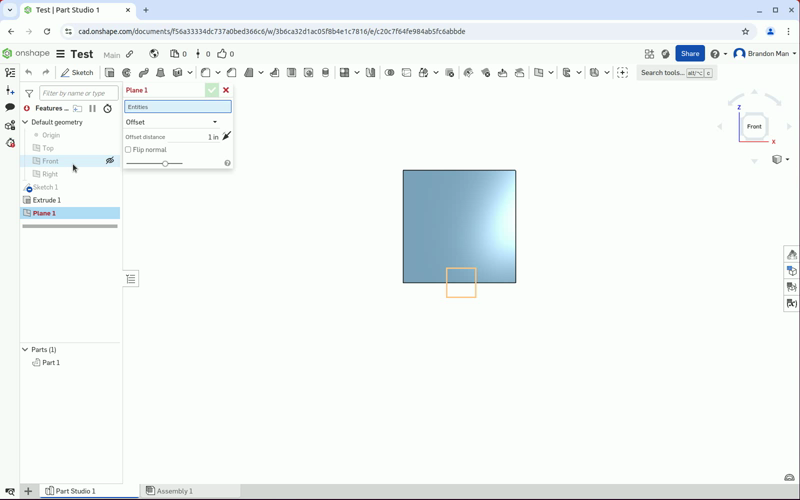
click(73, 163)
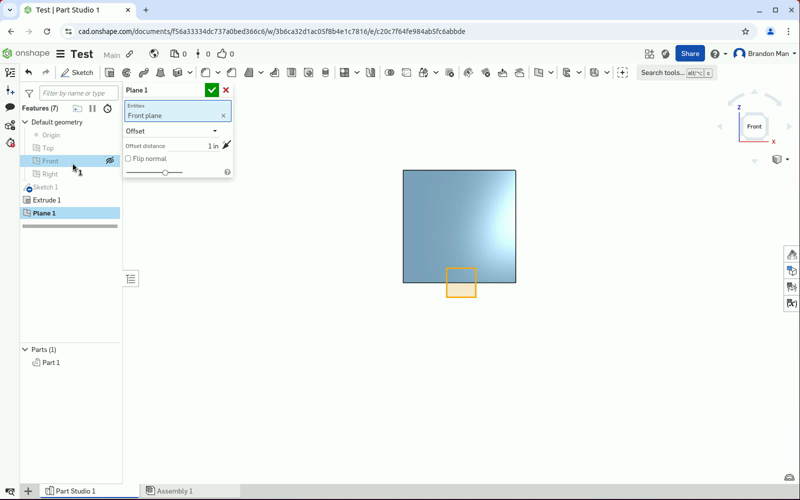
key(tab, 2)
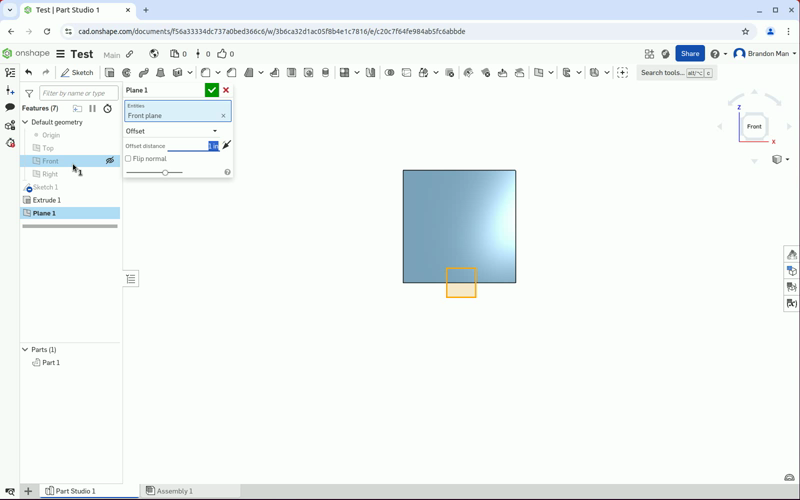
text(5.792)
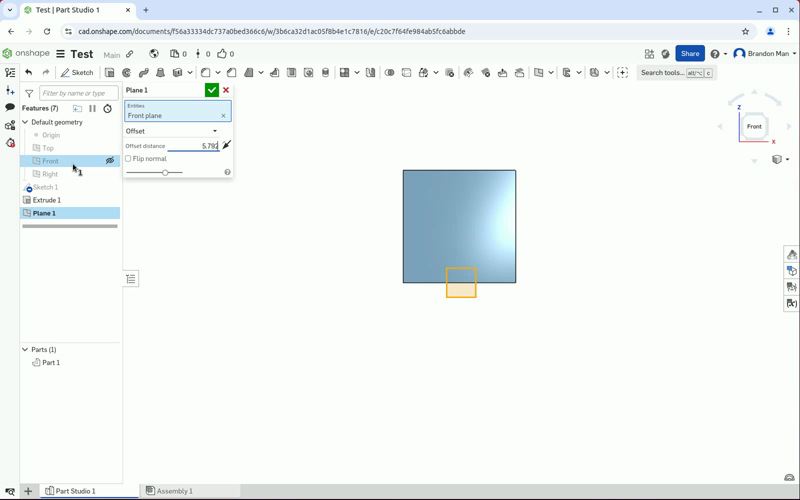
key(enter, 2)
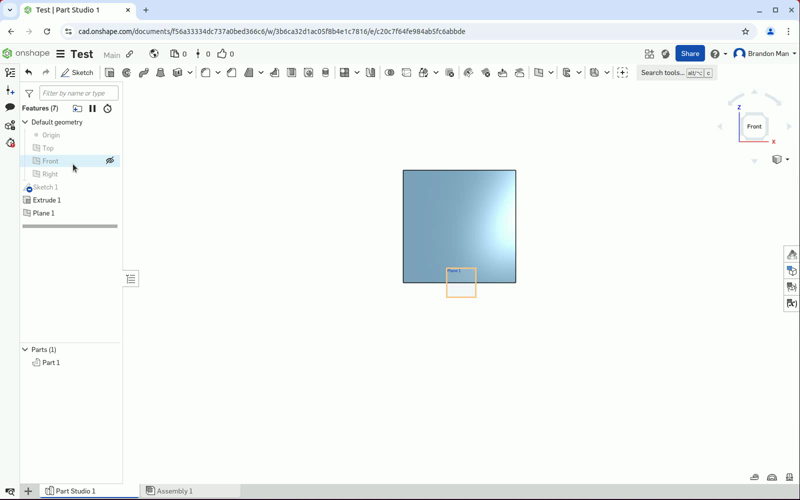
key(shift+s)
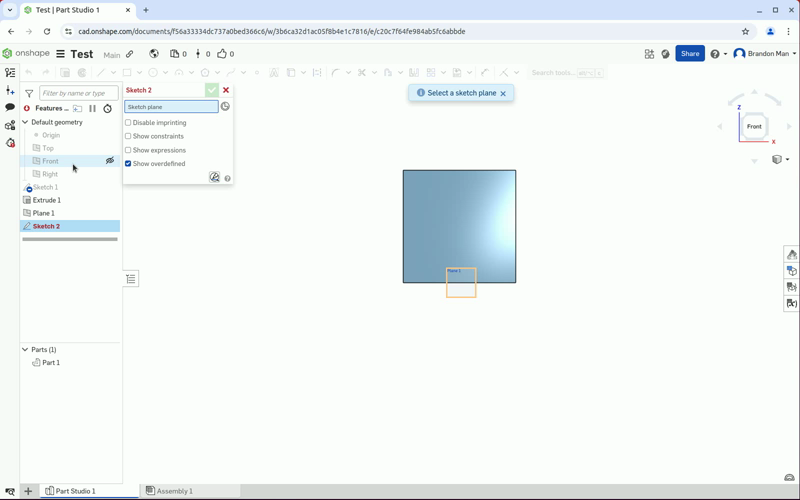
mouse_move(73, 215)
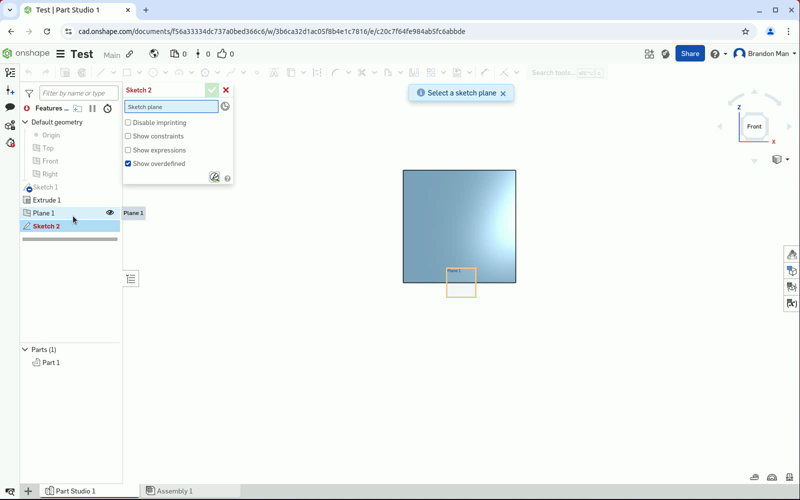
click(73, 215)
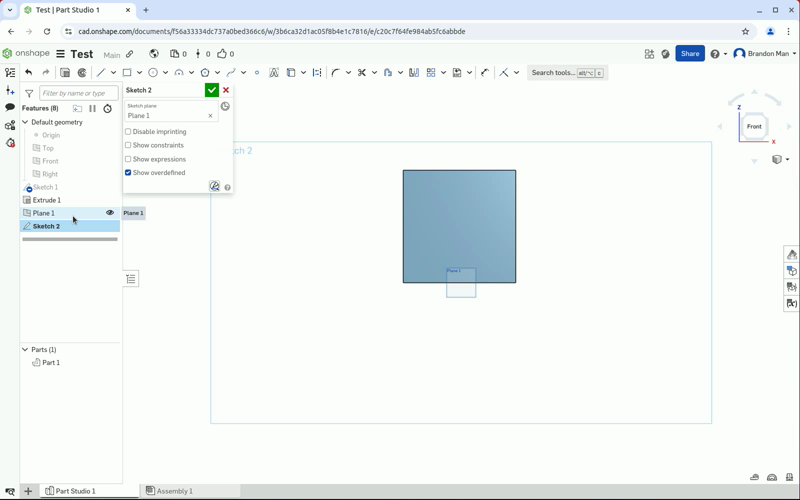
mouse_move(73, 352)
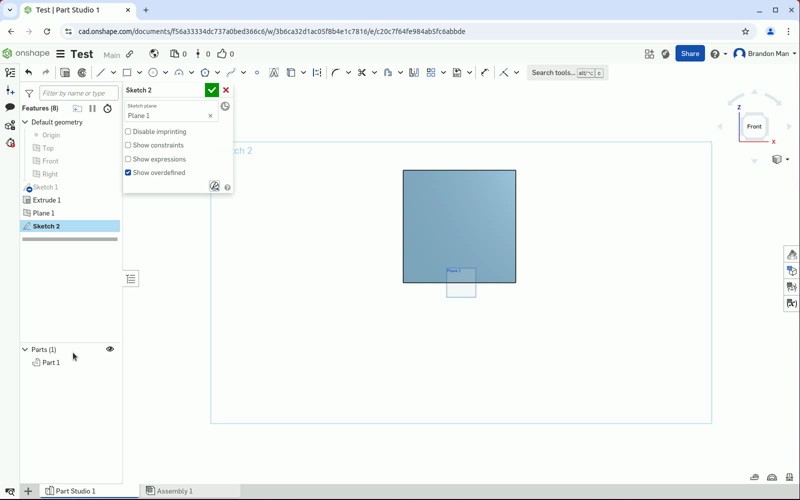
key(y)
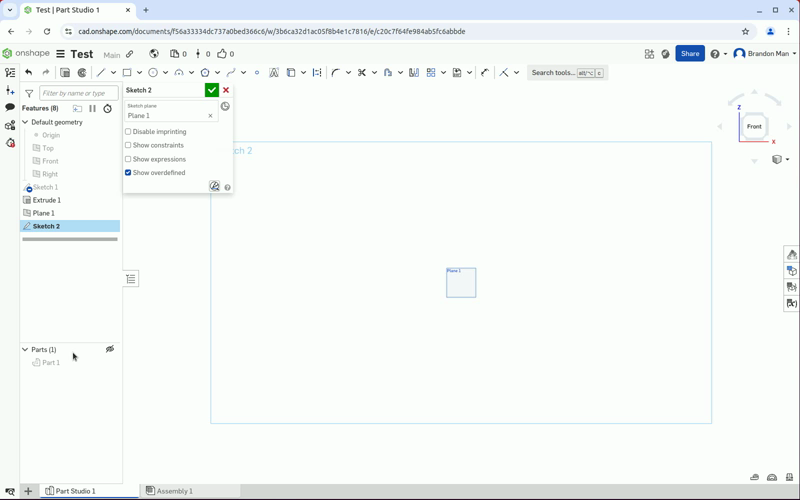
key(l)
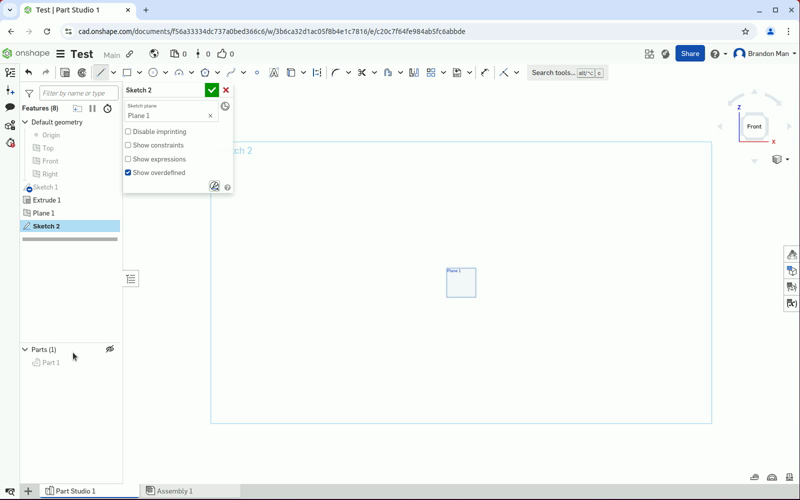
key_down(shift)
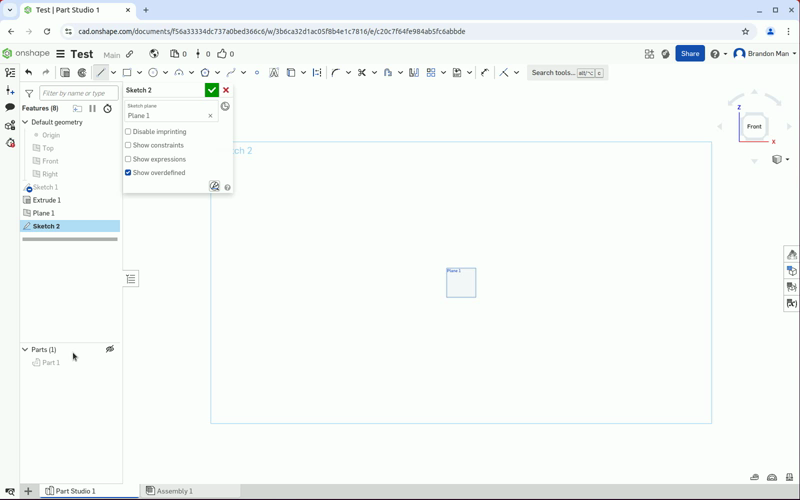
mouse_move(404, 282)
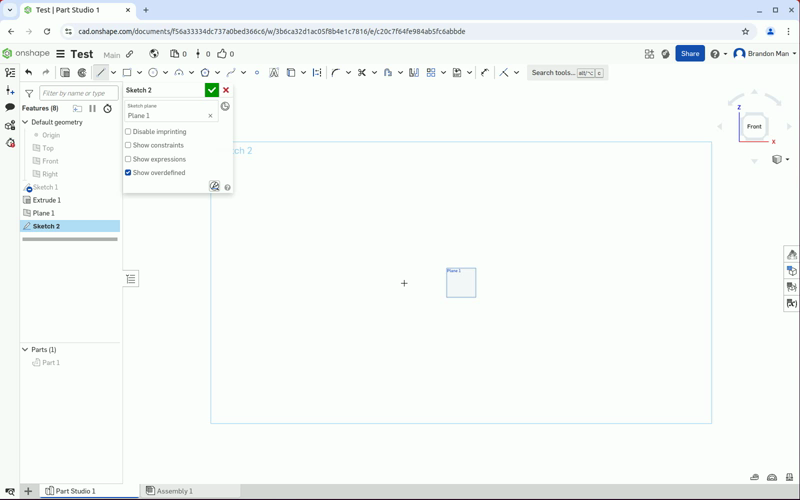
click(404, 282)
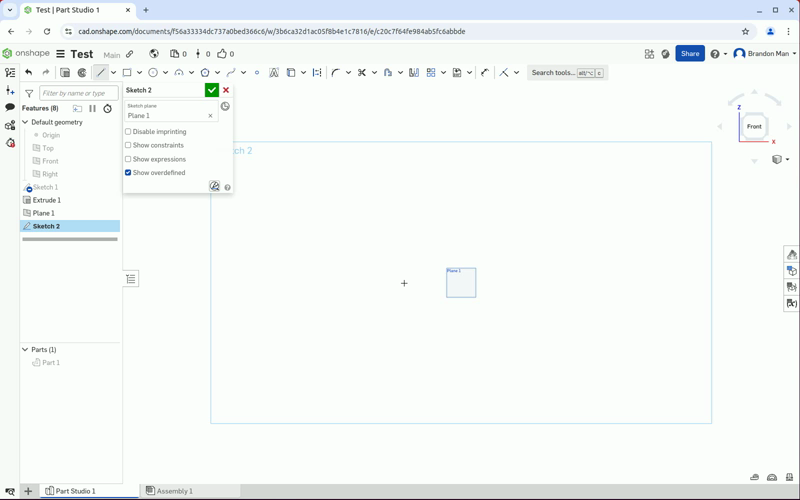
key_up(shift)
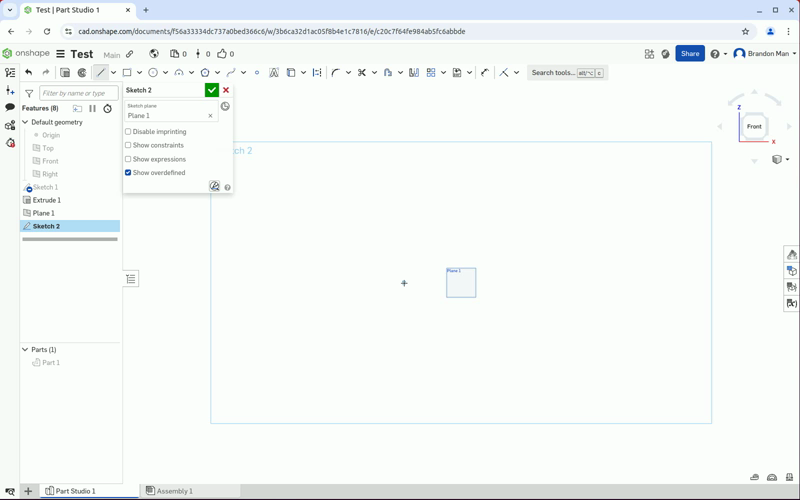
key_down(shift)
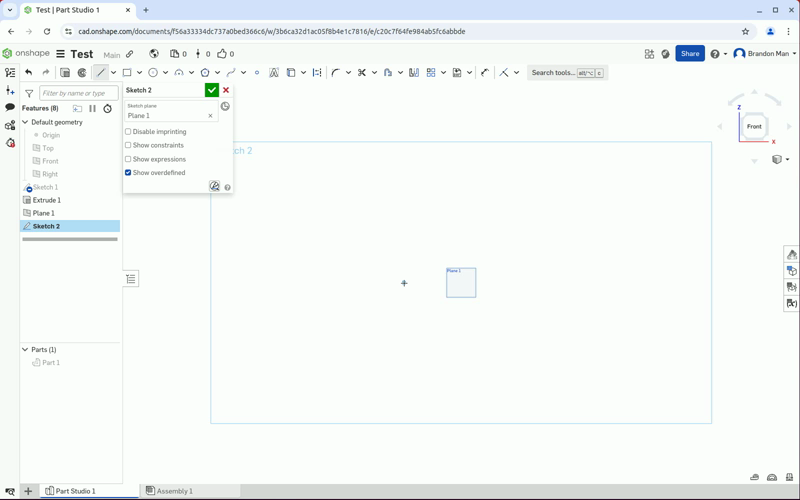
mouse_move(516, 282)
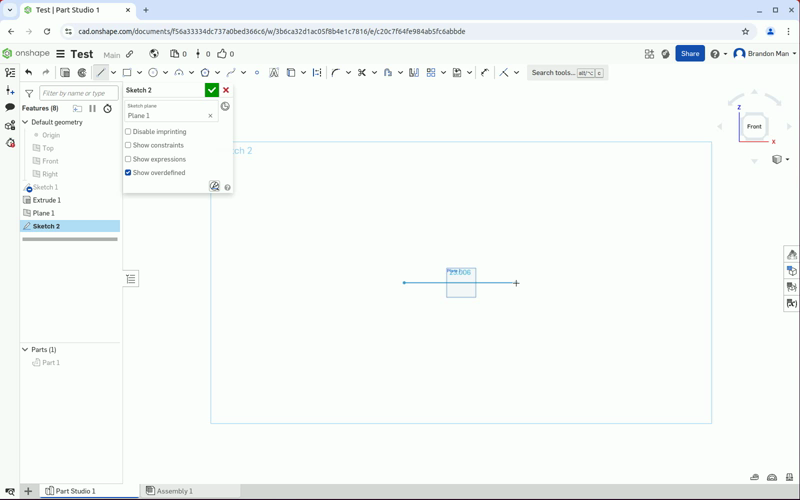
click(516, 282)
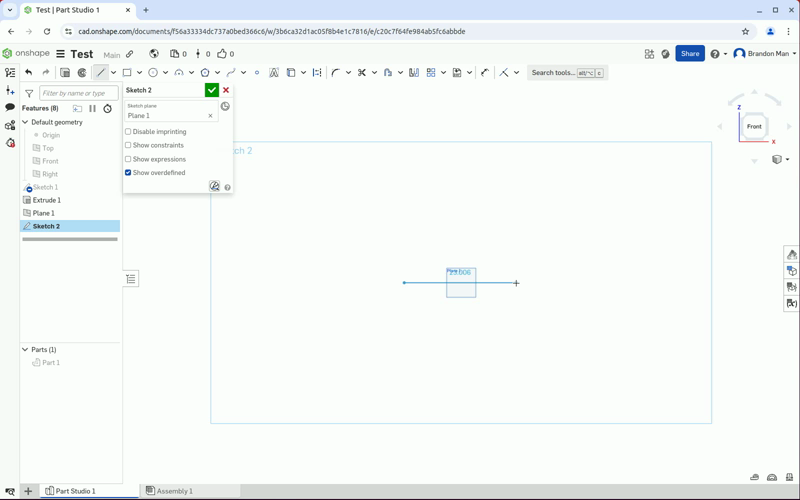
key_up(shift)
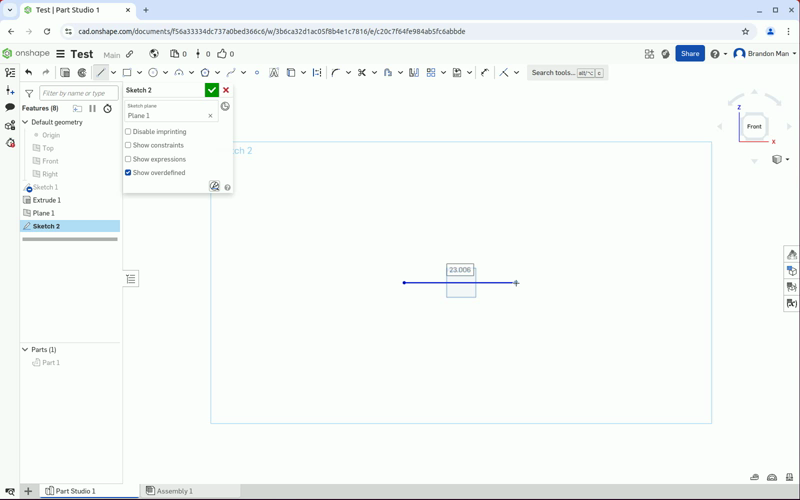
key_down(shift)
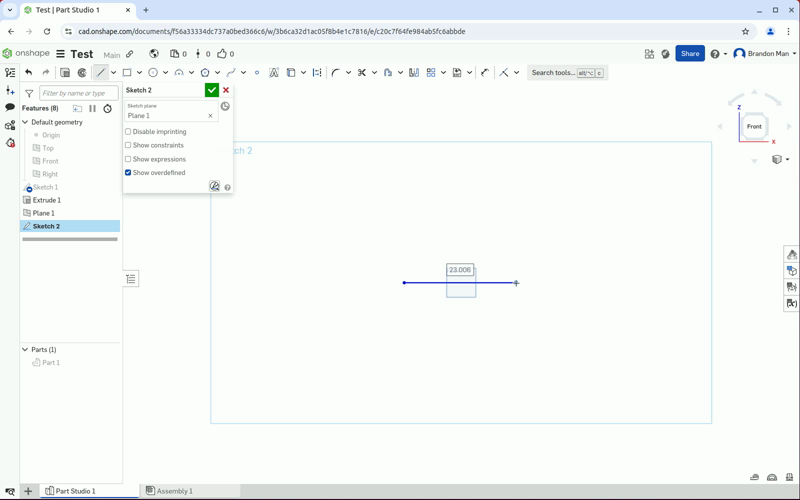
mouse_move(546, 282)
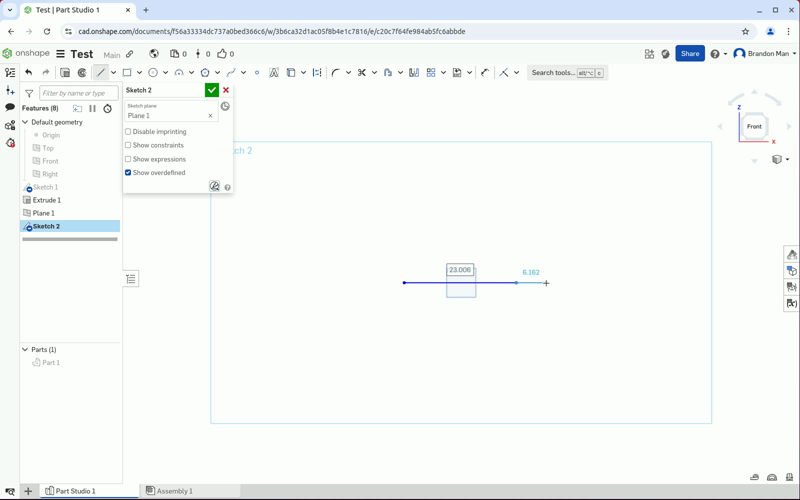
mouse_move(516, 254)
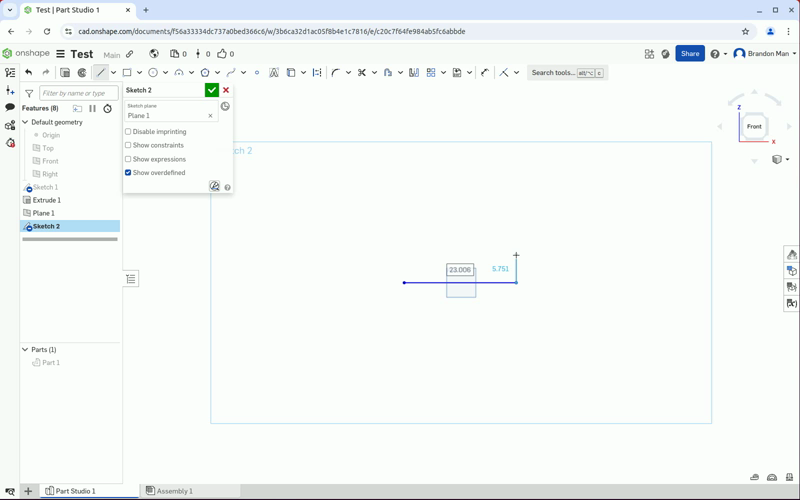
click(516, 254)
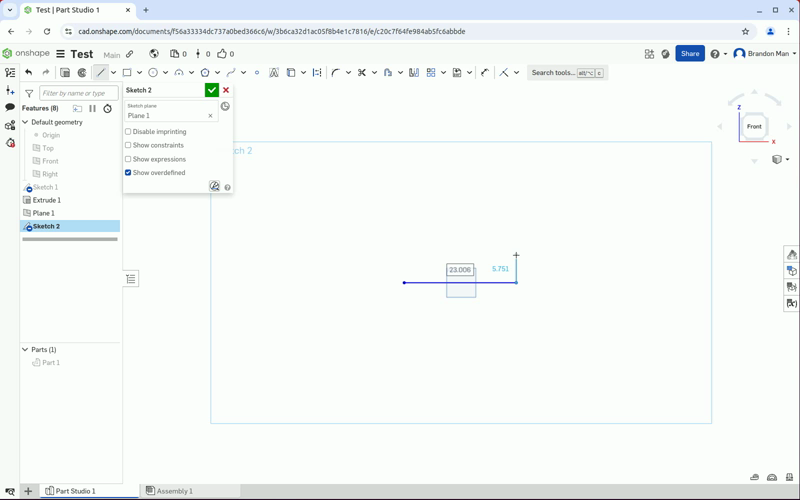
key_up(shift)
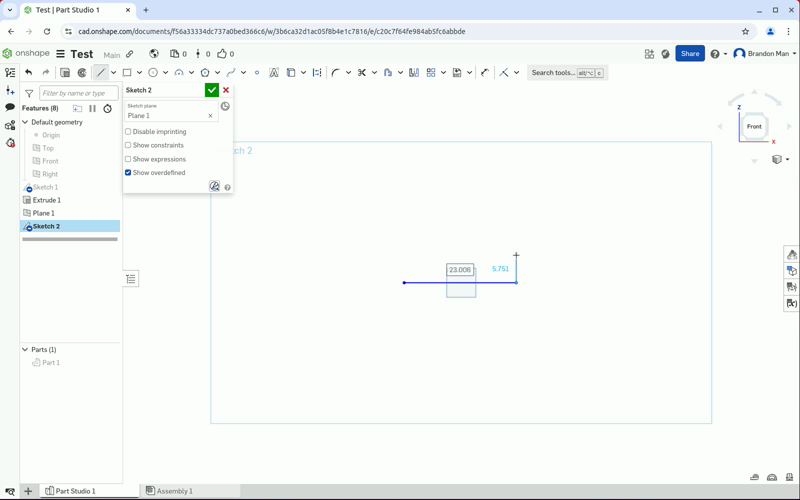
key_down(shift)
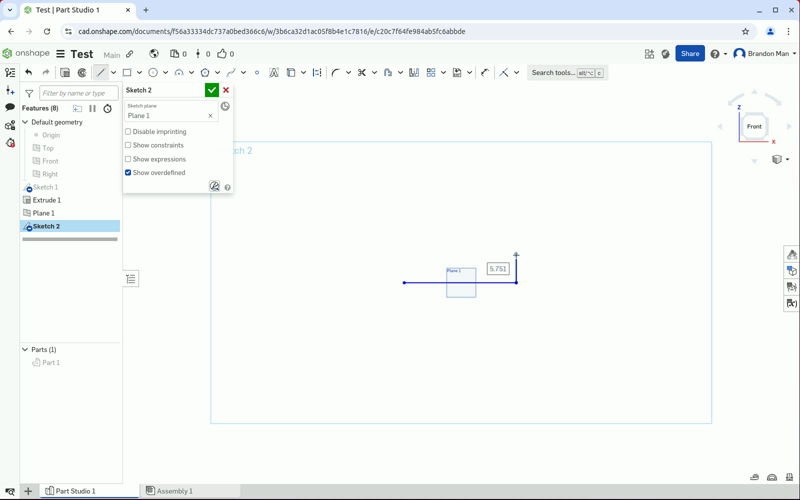
mouse_move(404, 254)
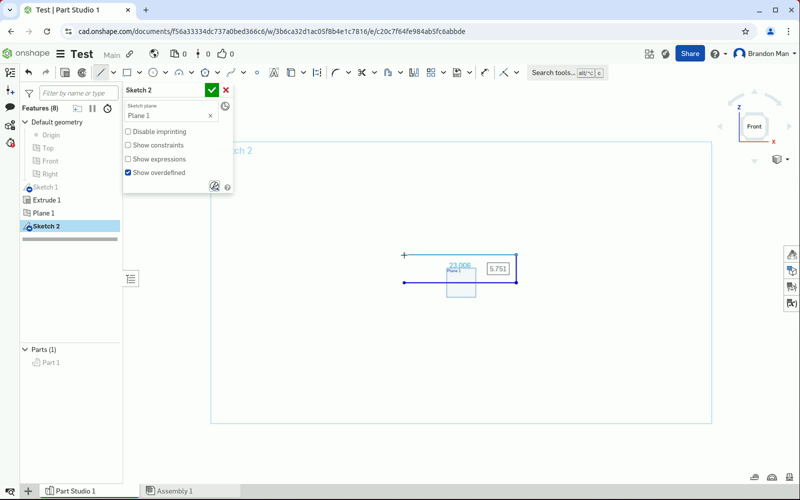
click(404, 254)
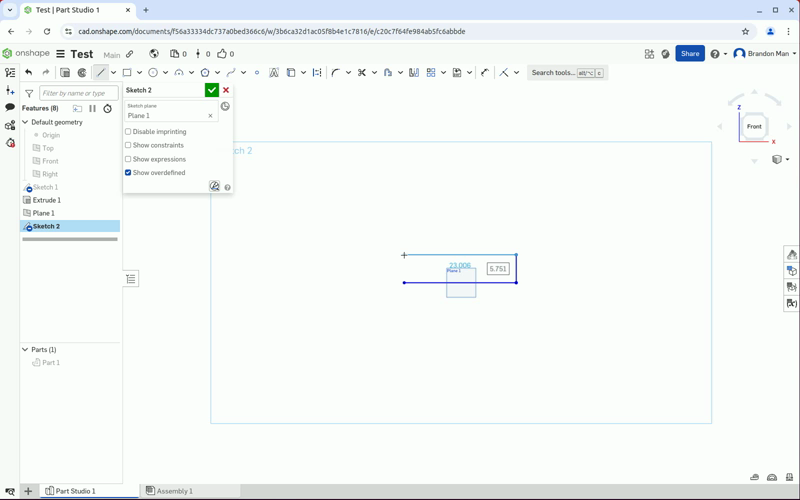
key_up(shift)
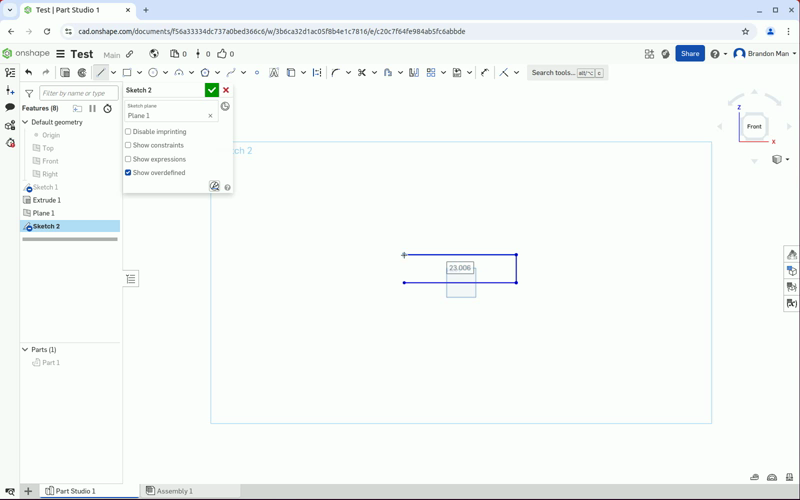
mouse_move(434, 254)
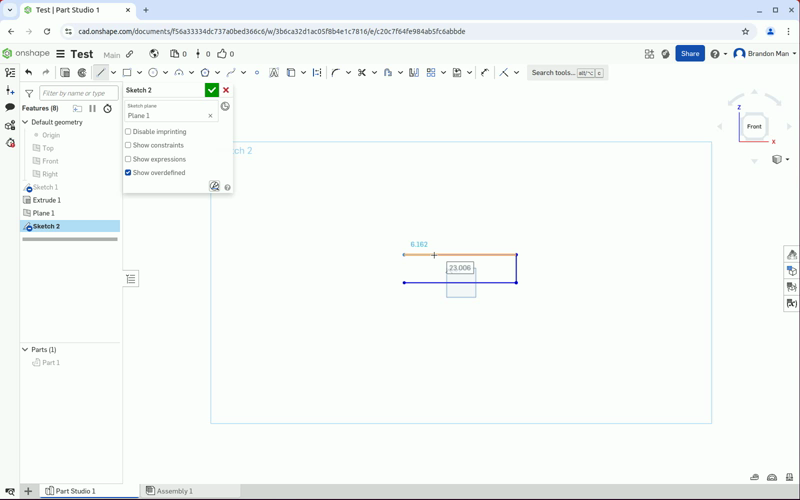
key_down(shift)
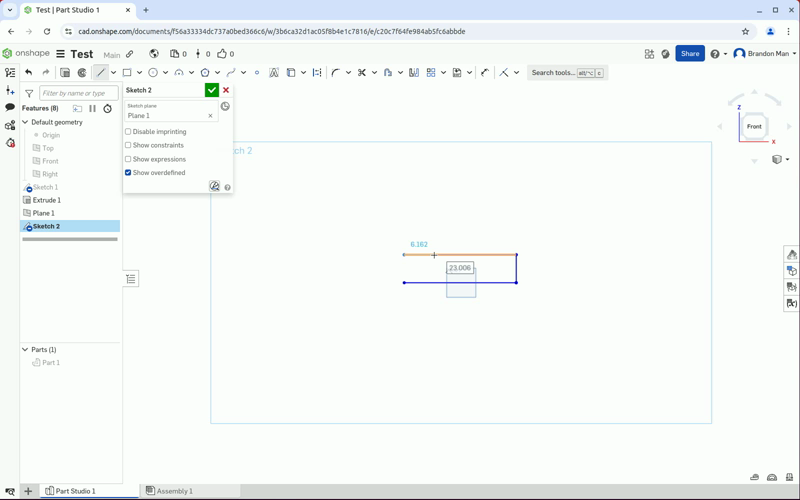
mouse_move(404, 282)
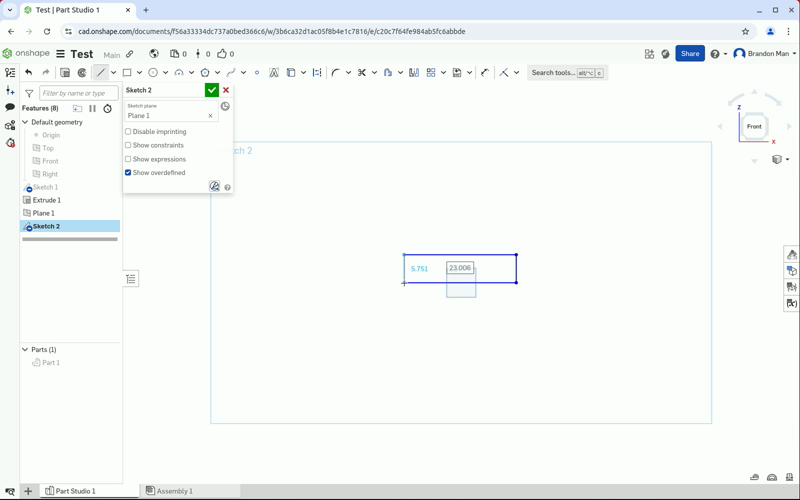
key_up(shift)
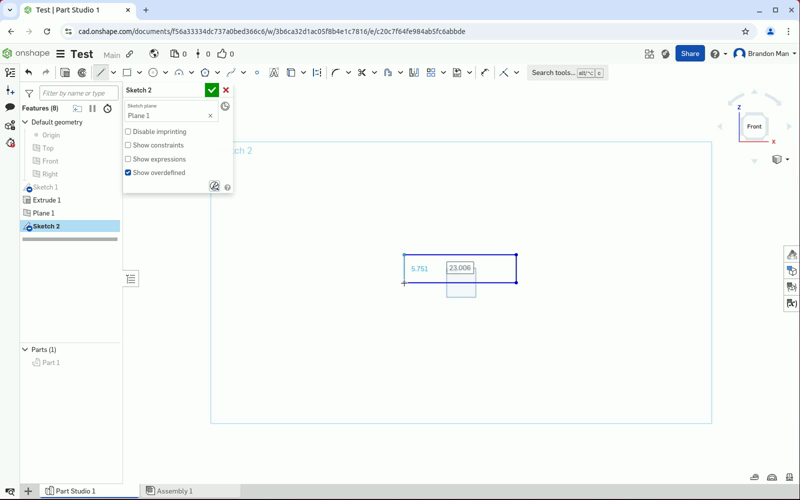
click(404, 282)
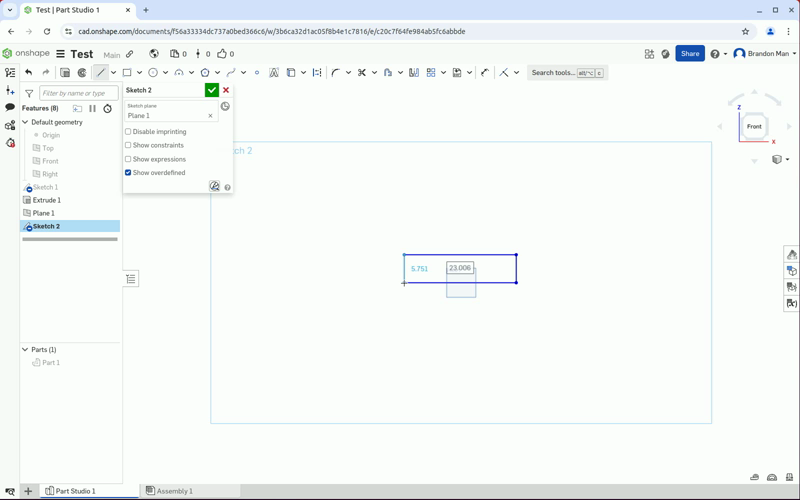
key(esc)
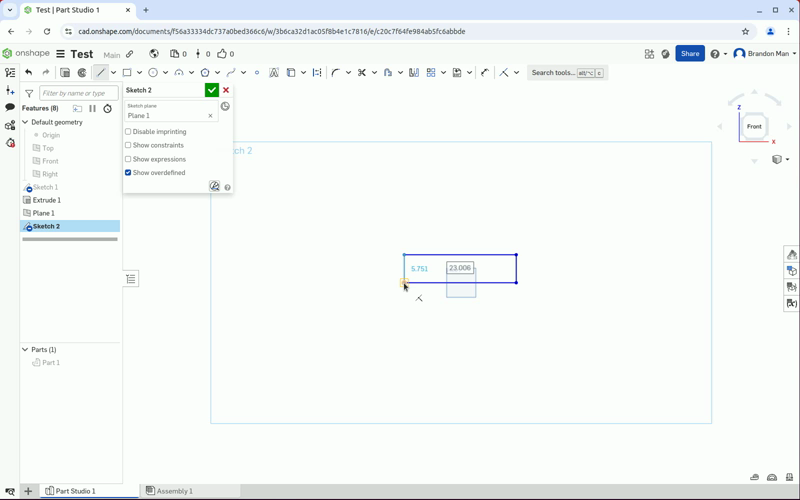
mouse_move(470, 268)
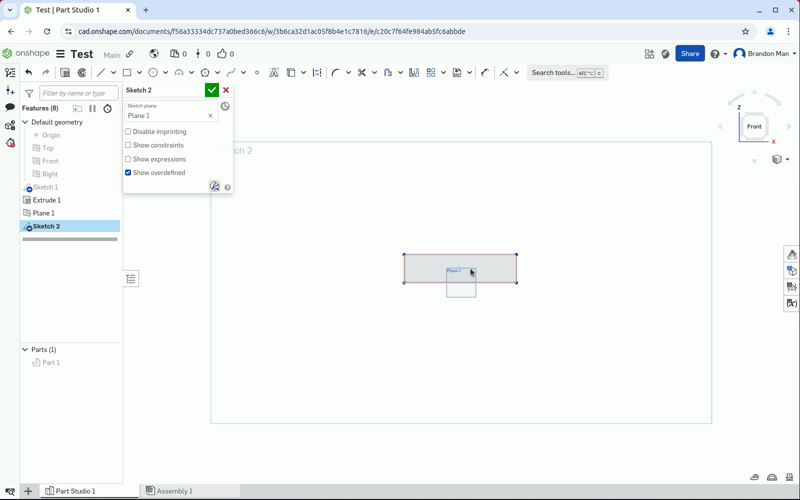
click(470, 268)
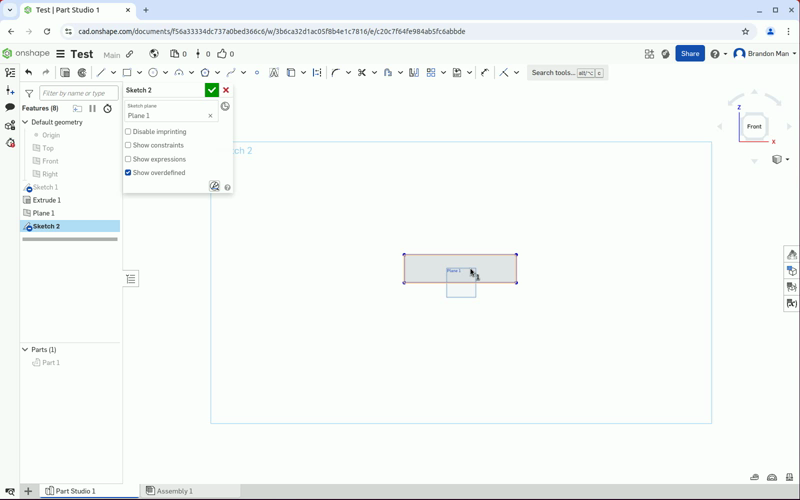
mouse_move(73, 352)
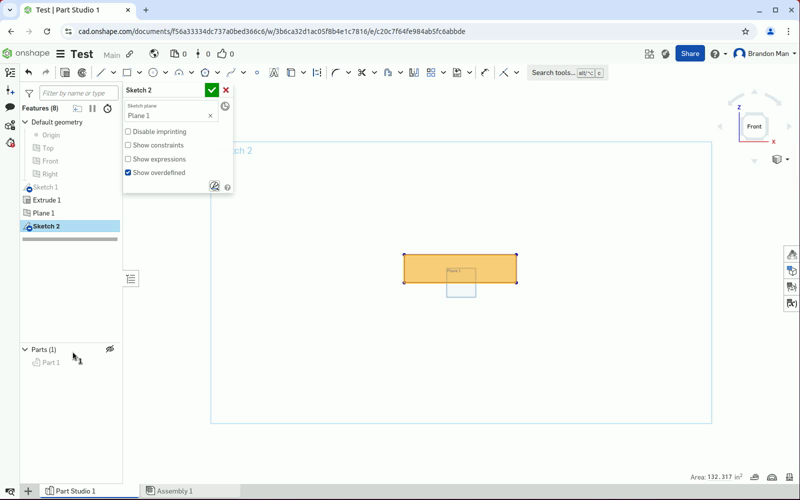
key(shift+y)
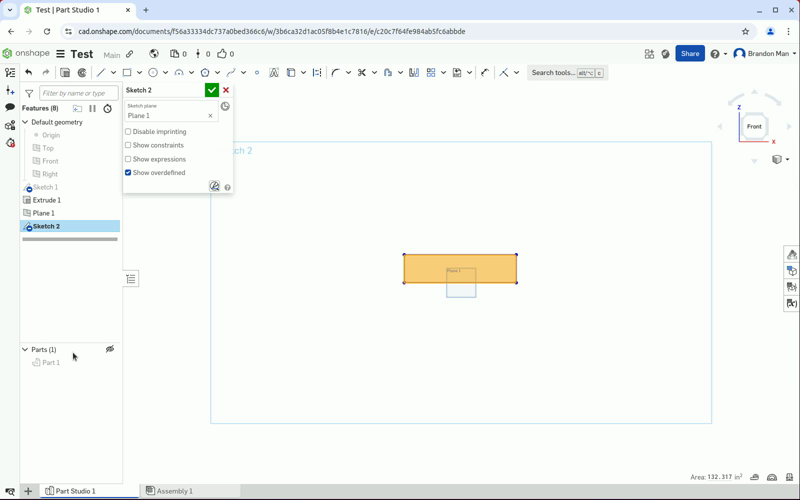
key(shift+e)
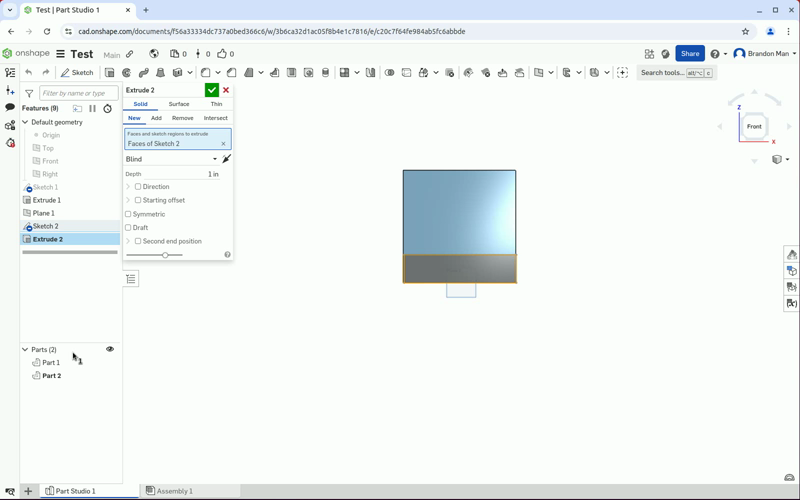
mouse_move(143, 106)
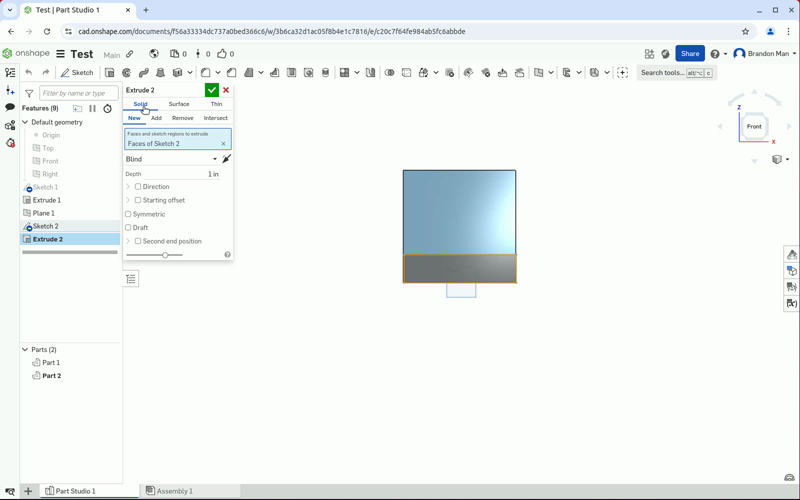
click(143, 106)
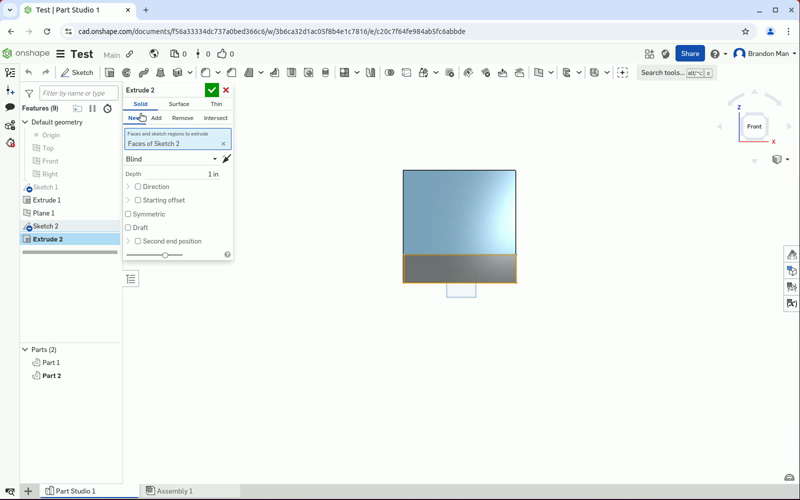
mouse_move(137, 120)
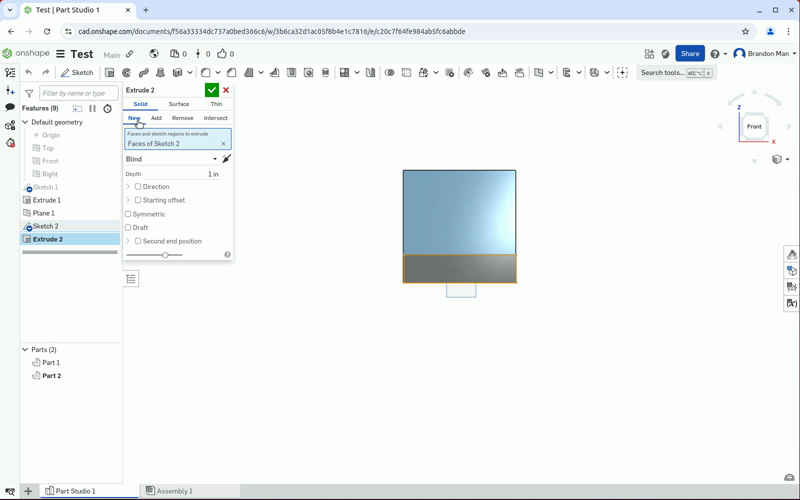
click(137, 120)
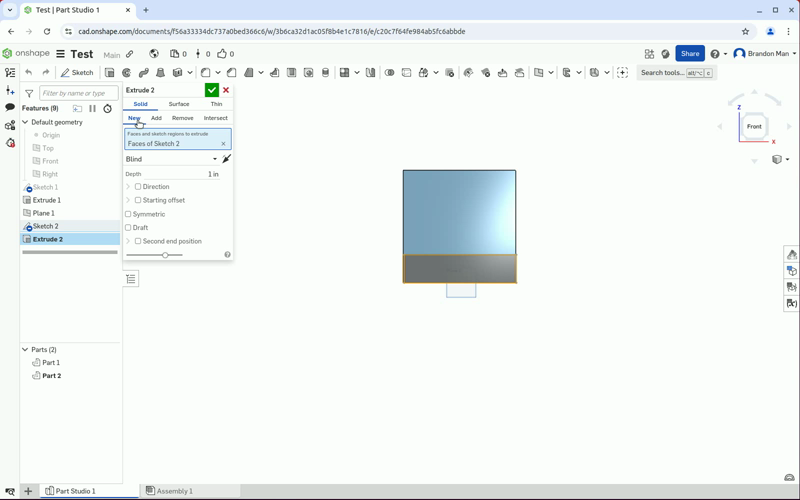
key(tab, 4)
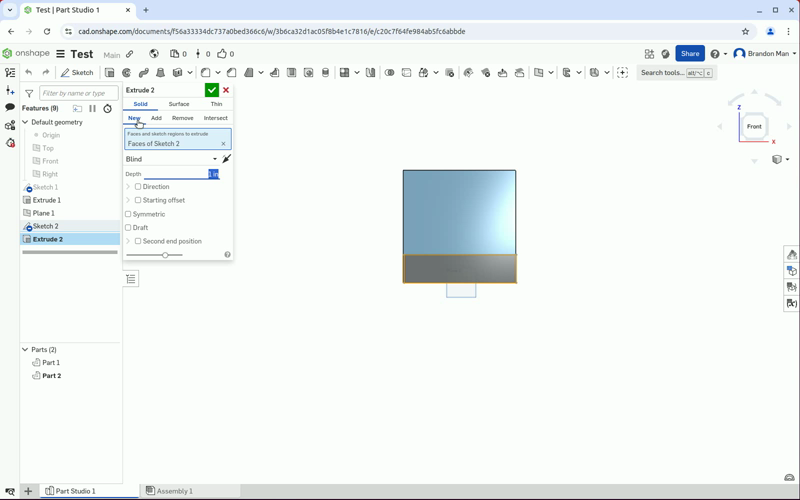
text(17.331)
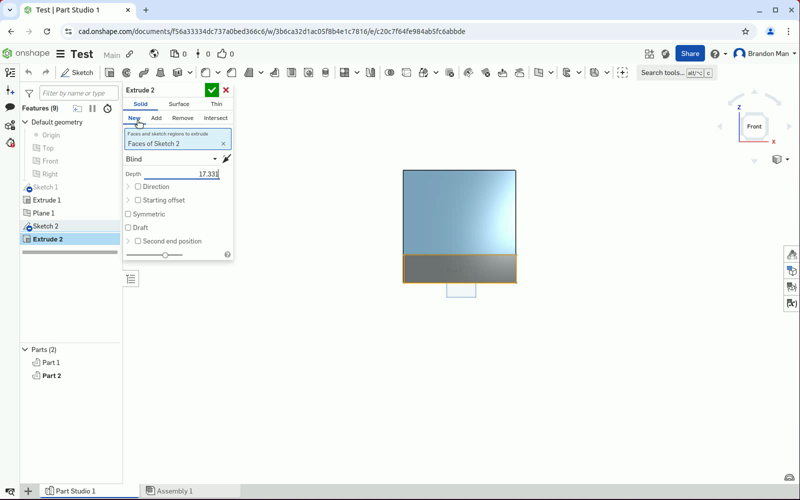
key(enter)
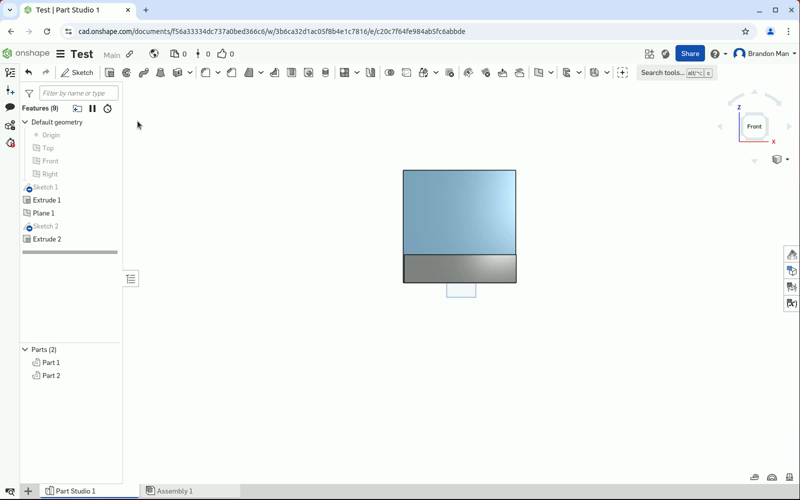
key(shift+h)
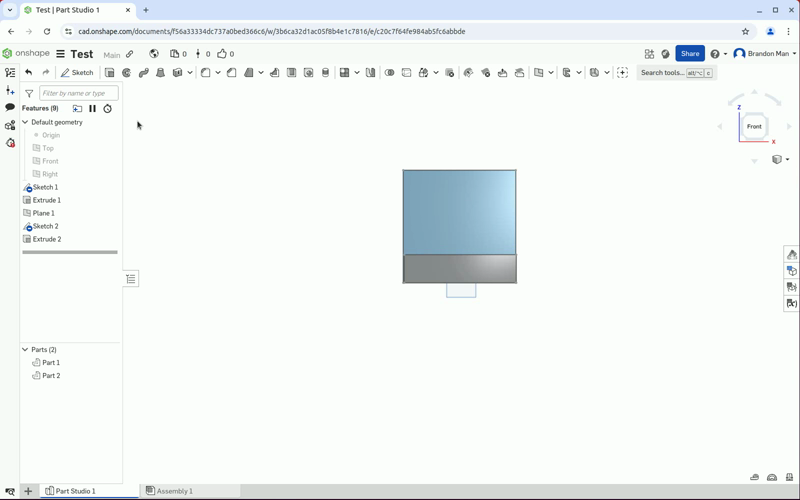
key(shift+h)
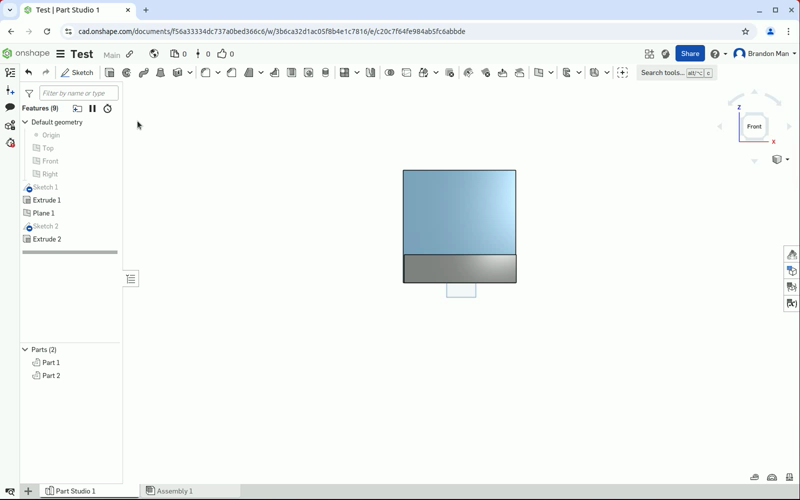
mouse_move(73, 189)
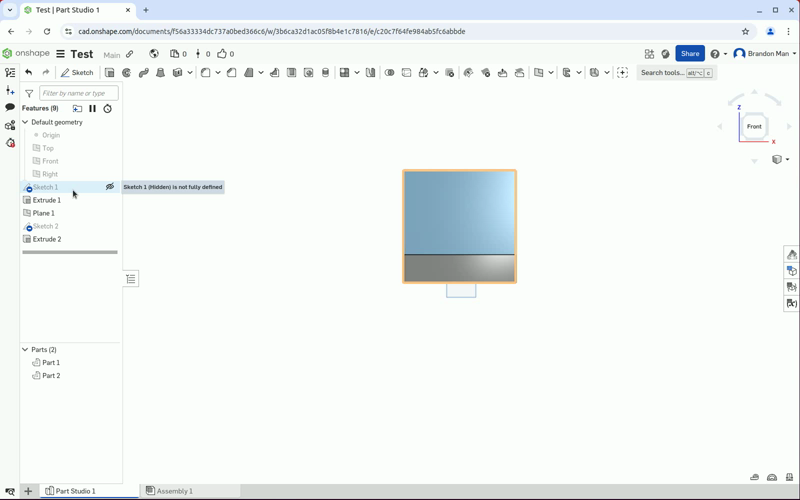
click(73, 189)
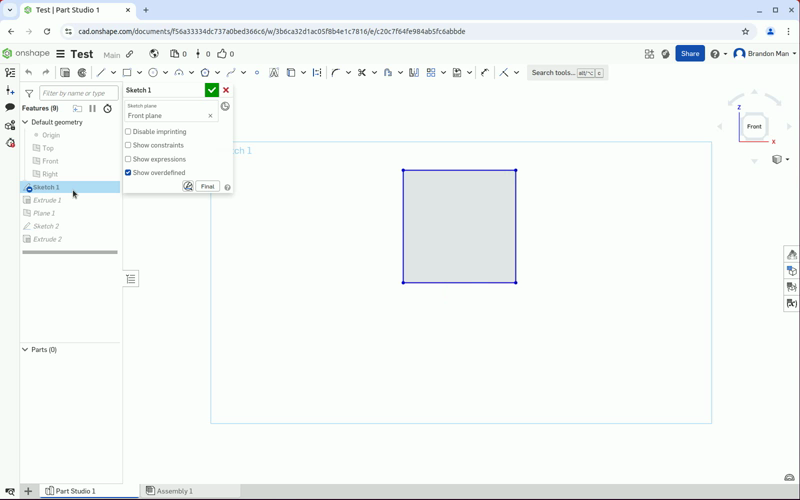
mouse_move(229, 92)
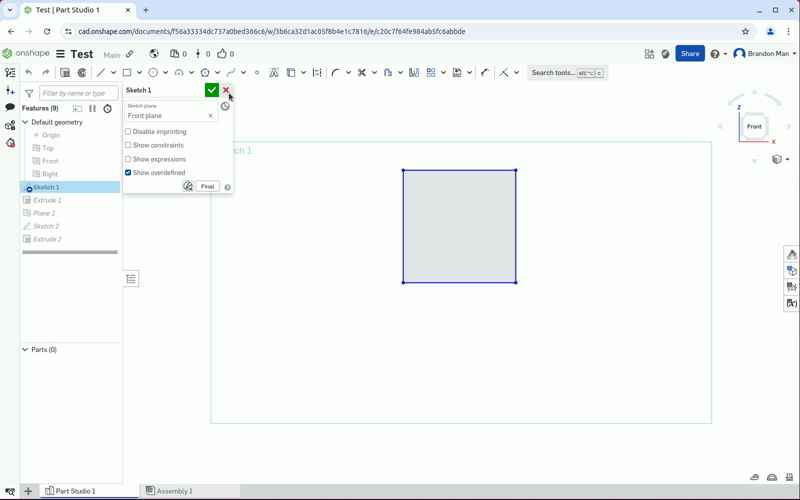
click(229, 92)
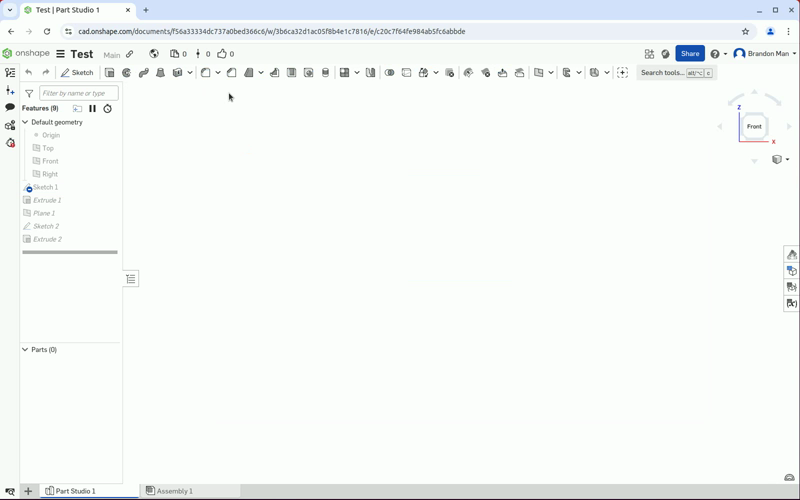
key(shift+s)
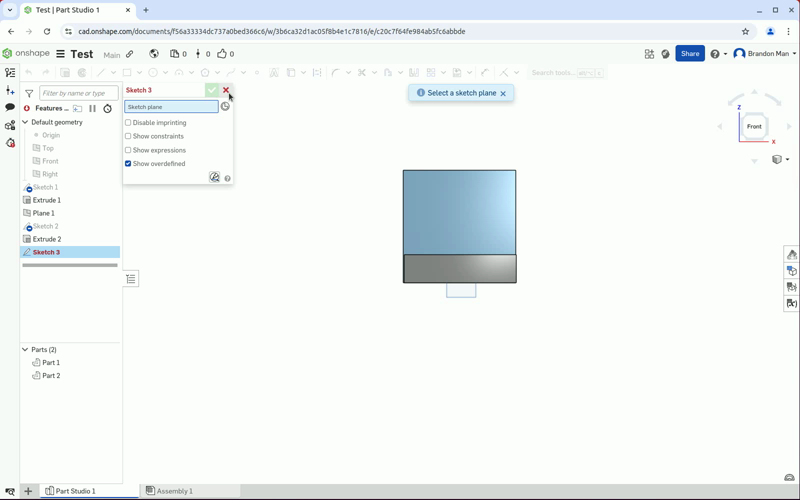
mouse_move(73, 215)
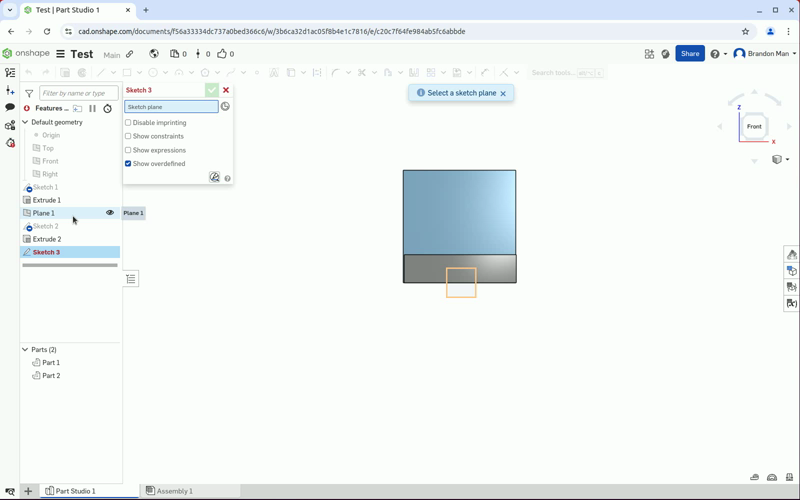
click(73, 215)
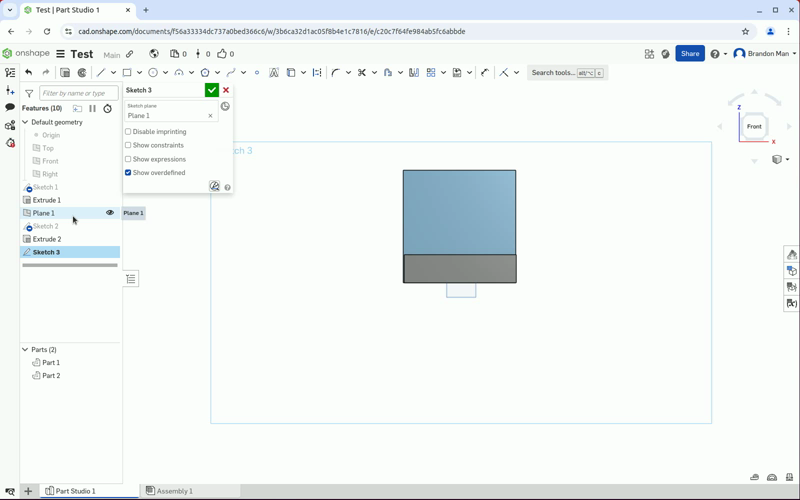
mouse_move(73, 352)
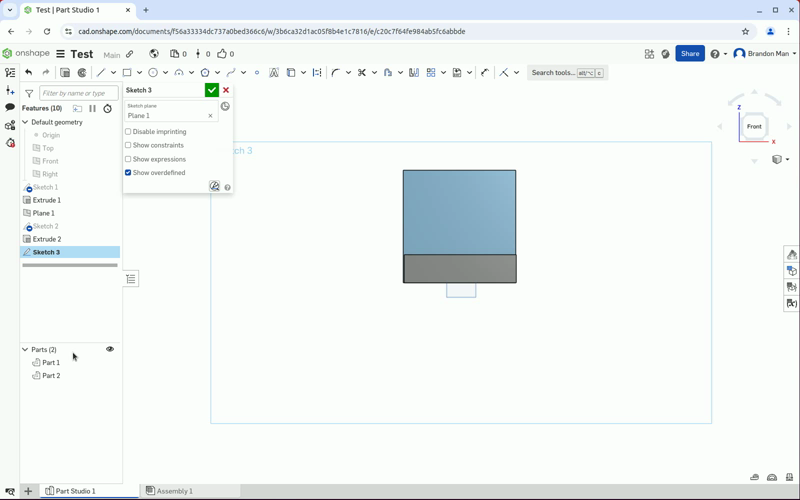
key(y)
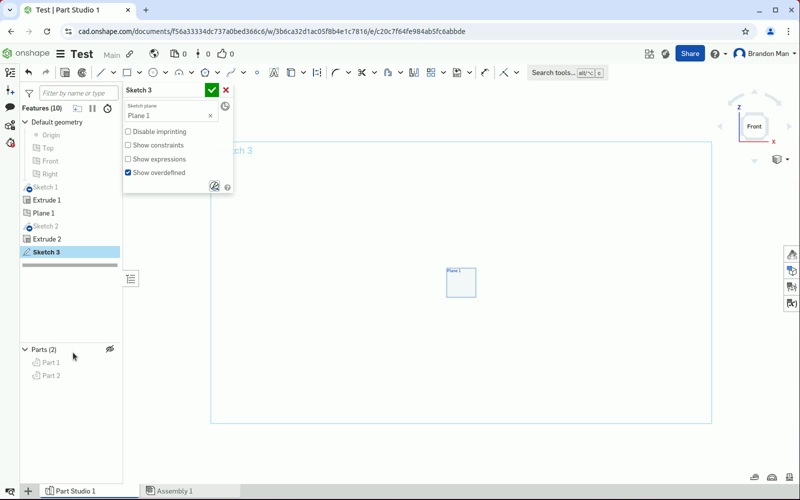
key(c)
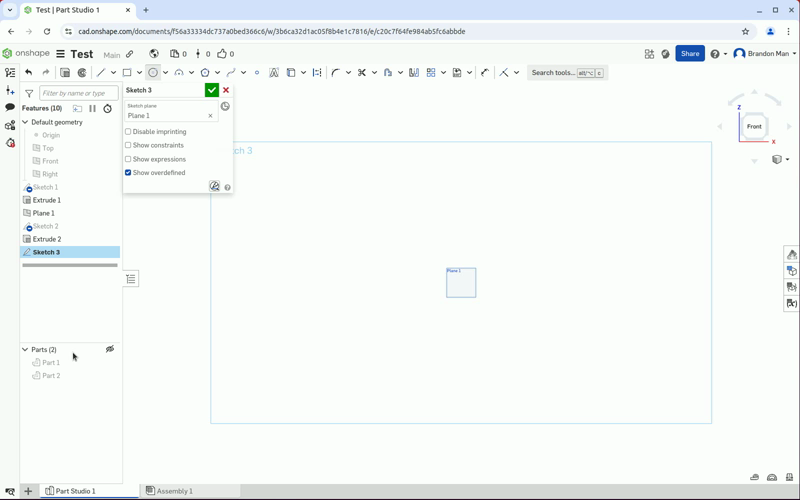
key_down(shift)
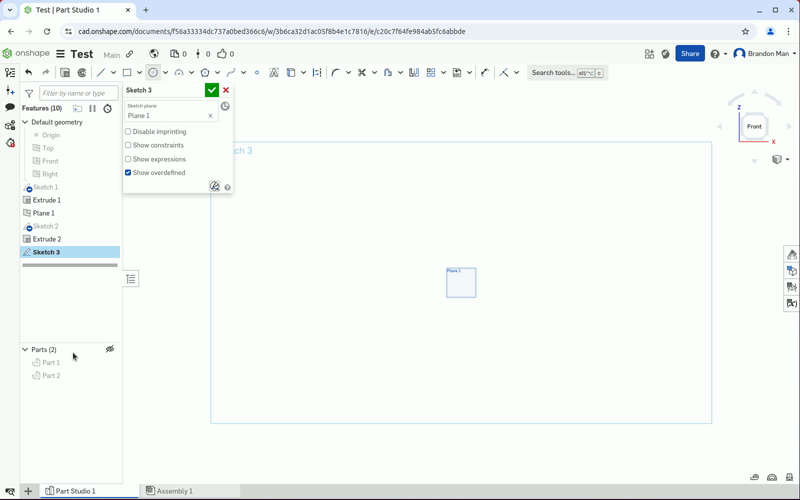
mouse_move(460, 226)
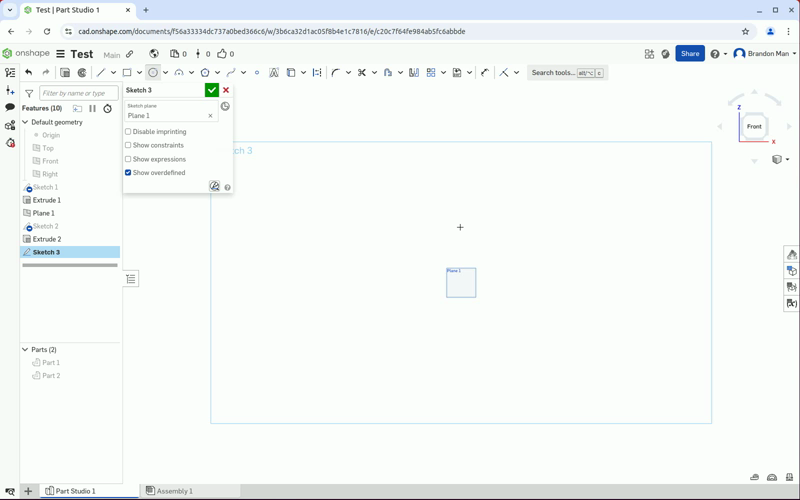
click(460, 226)
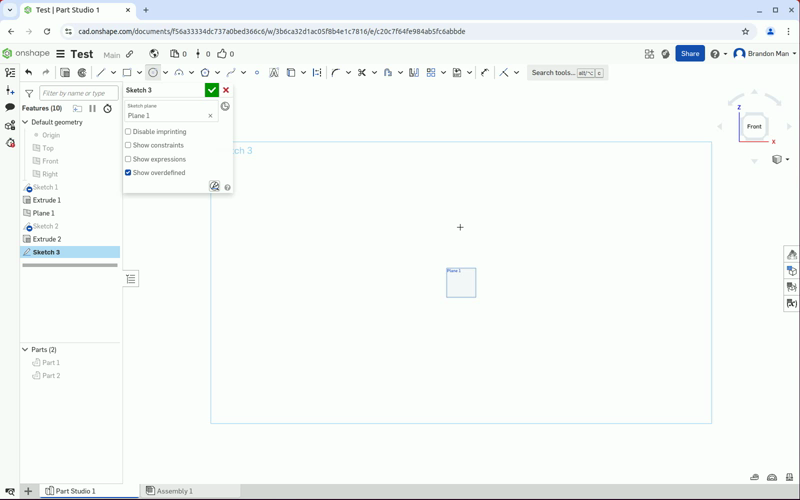
key_up(shift)
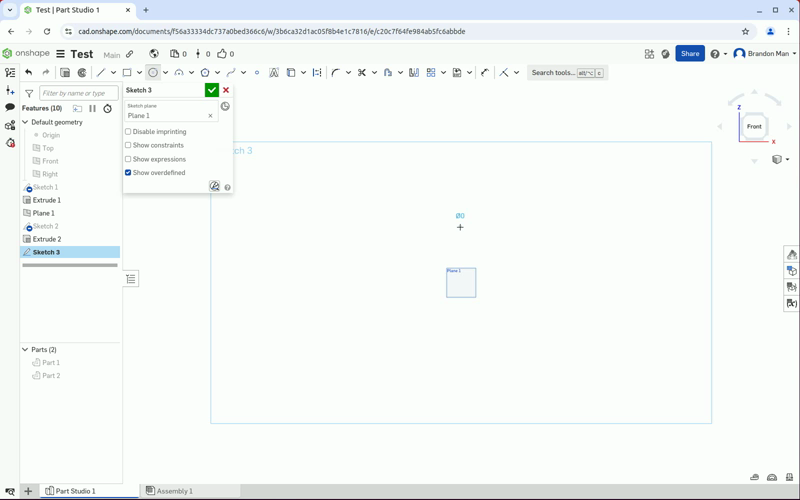
mouse_move(474, 226)
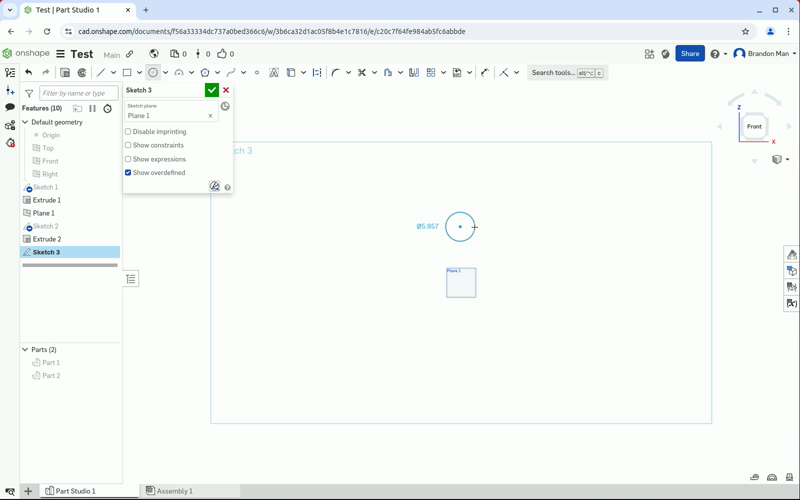
click(474, 226)
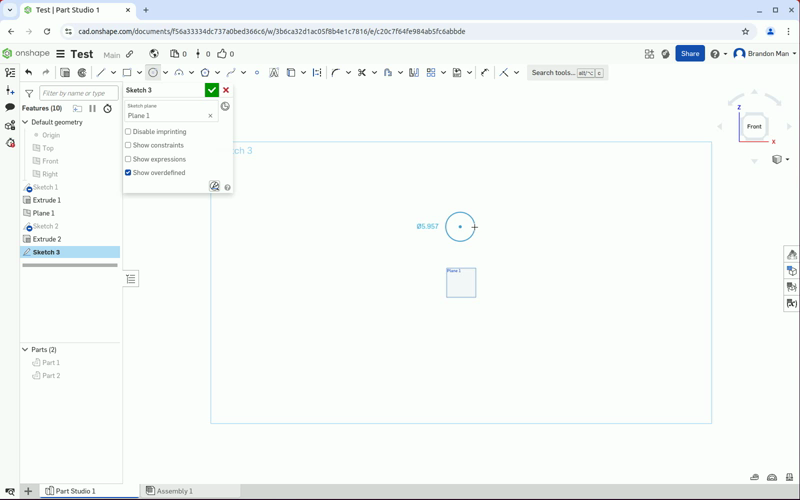
key(esc)
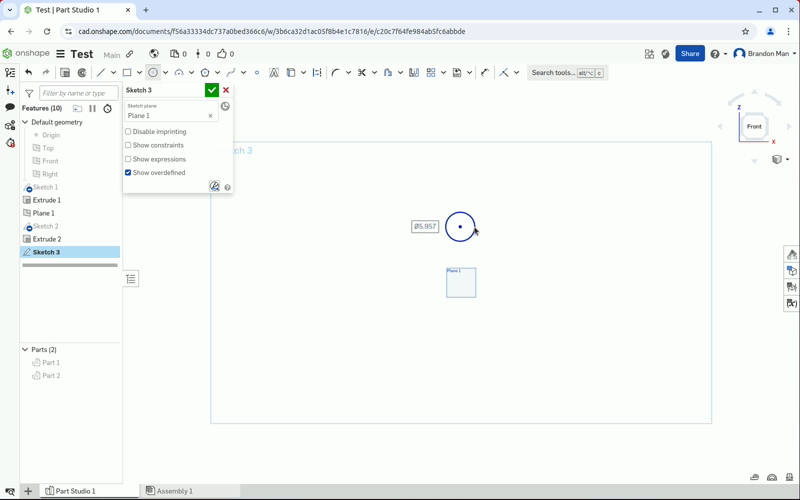
mouse_move(462, 224)
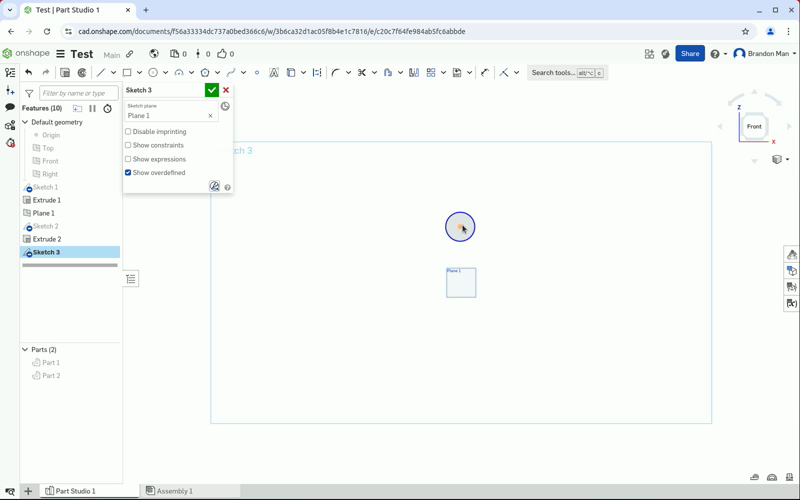
scroll(6)
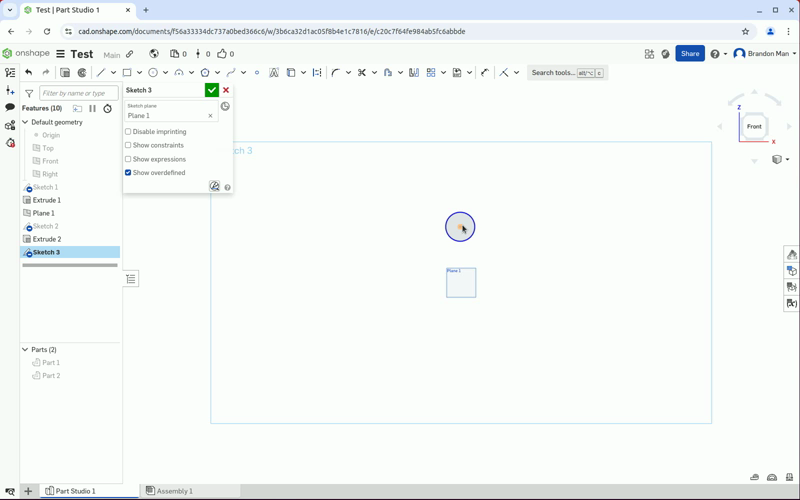
scroll(6)
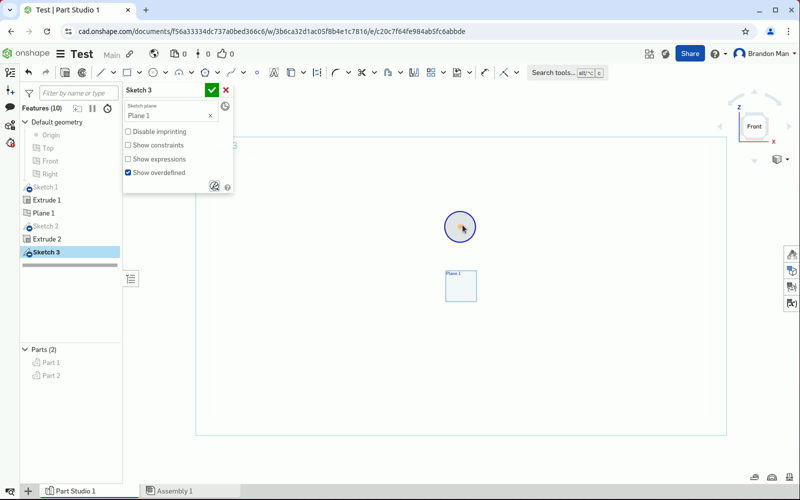
scroll(6)
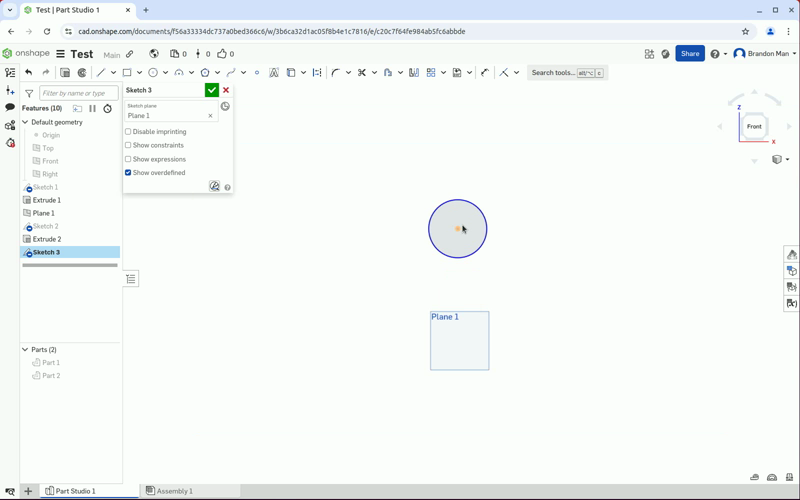
scroll(6)
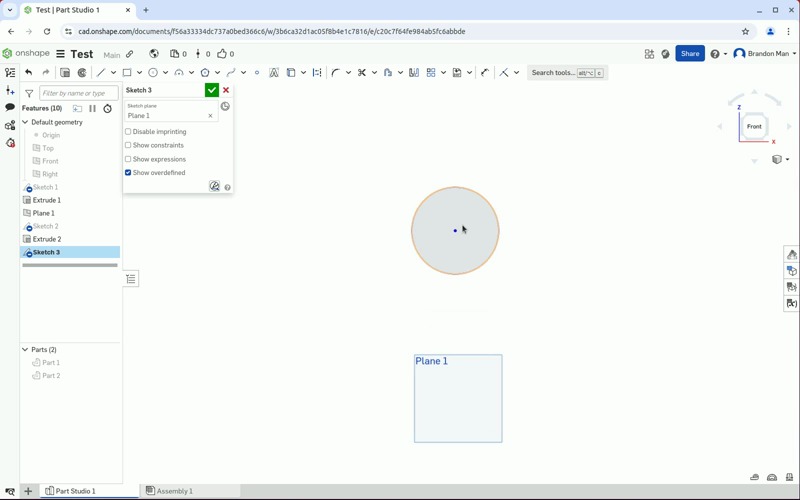
scroll(6)
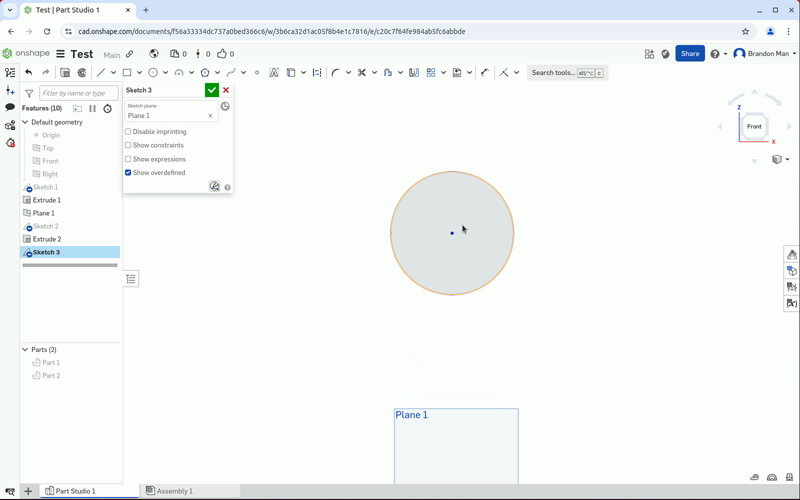
scroll(6)
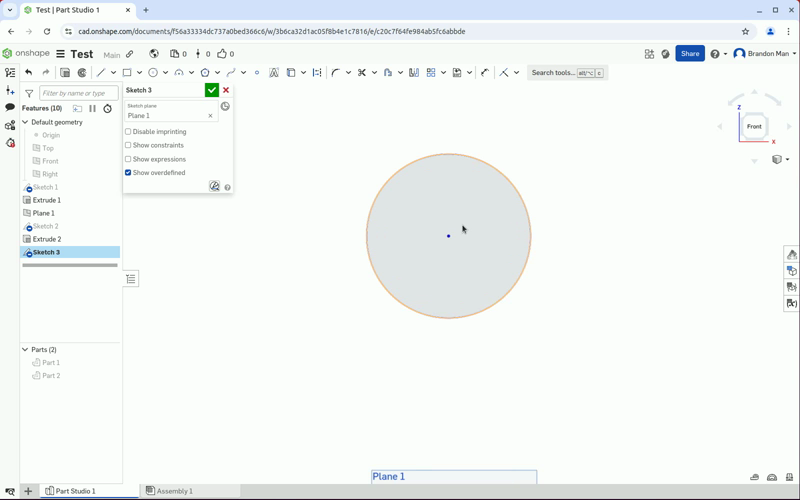
scroll(6)
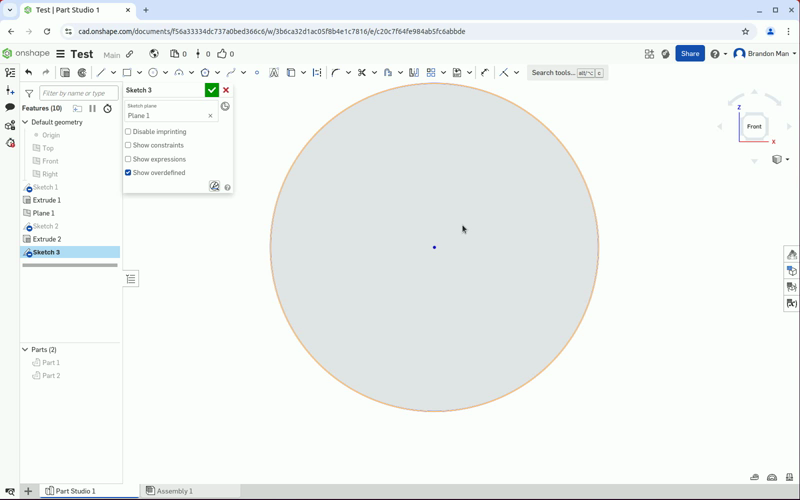
click(462, 224)
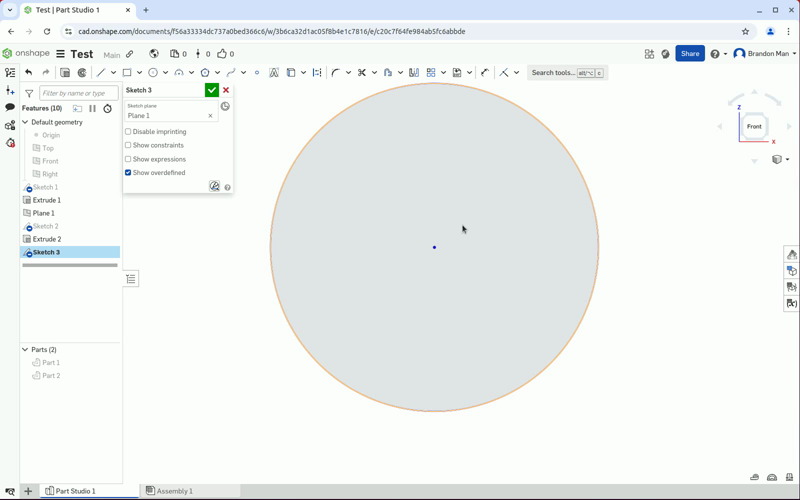
scroll(-6)
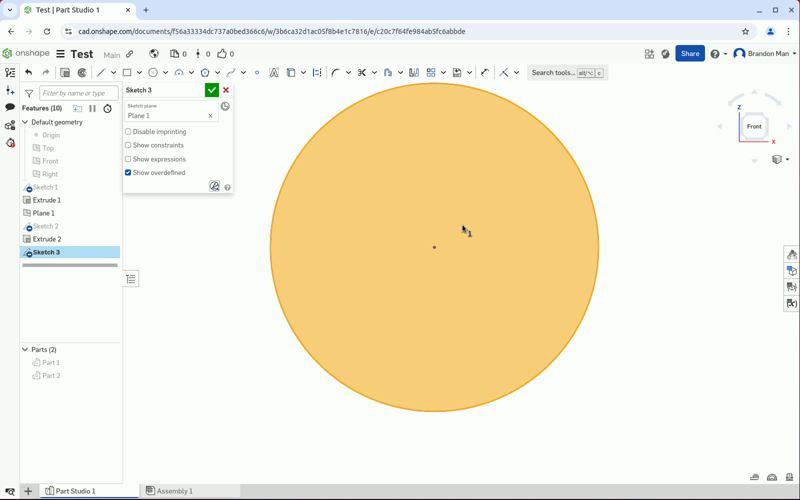
scroll(-6)
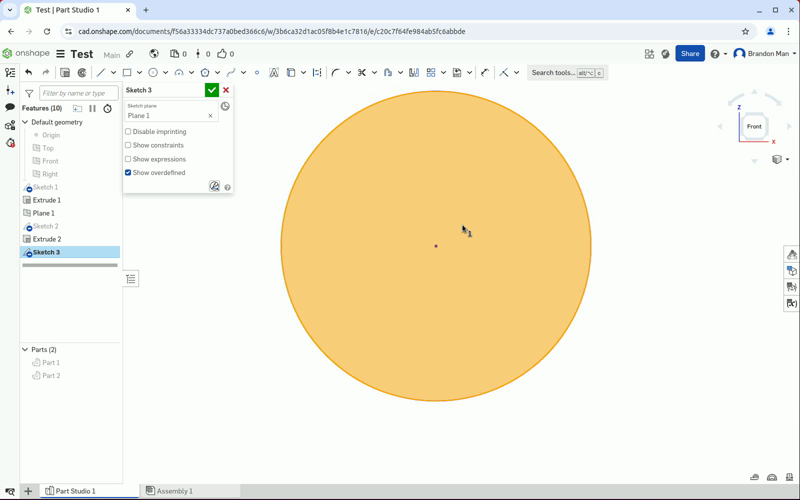
scroll(-6)
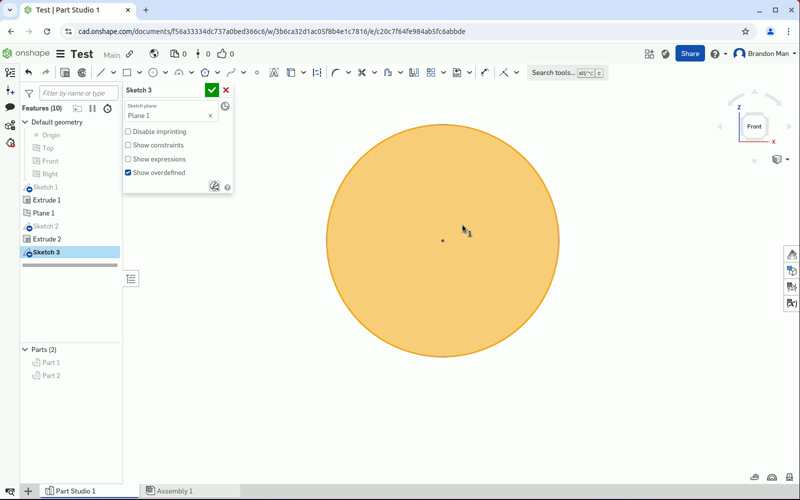
scroll(-6)
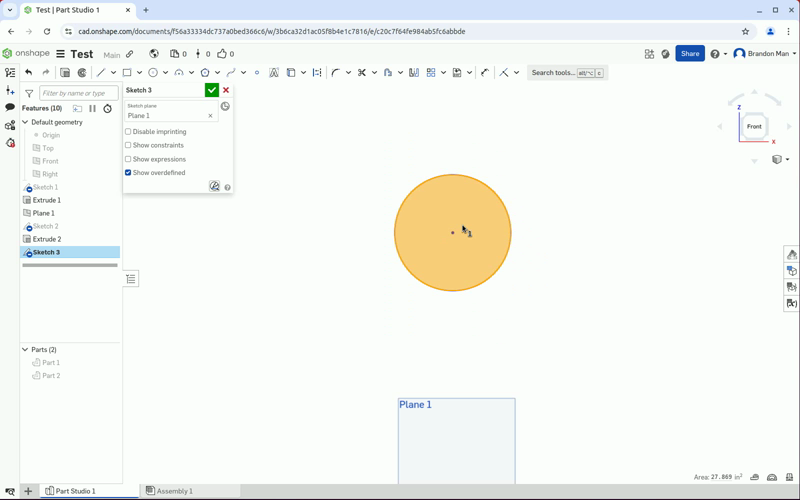
scroll(-6)
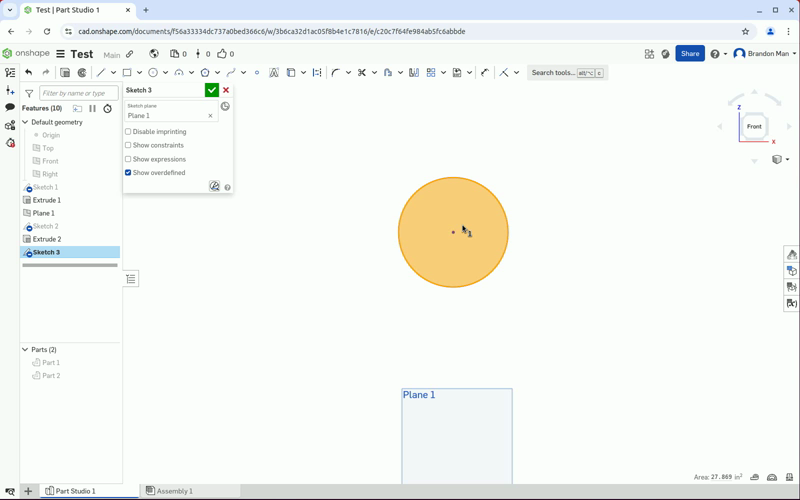
scroll(-6)
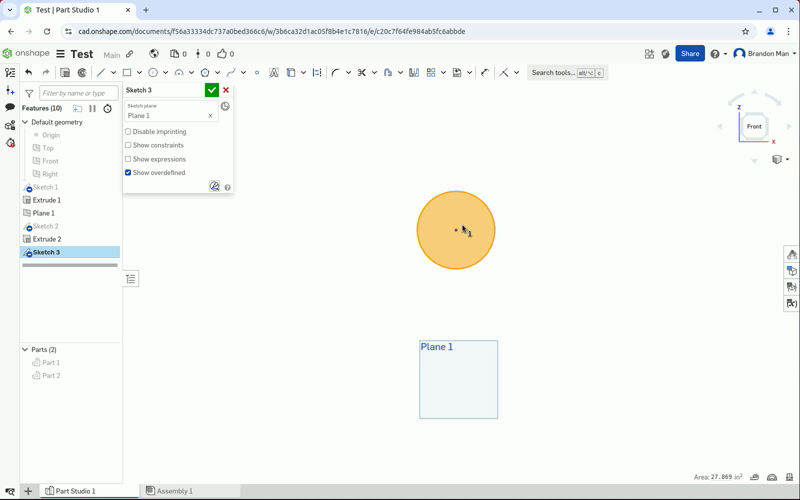
scroll(-6)
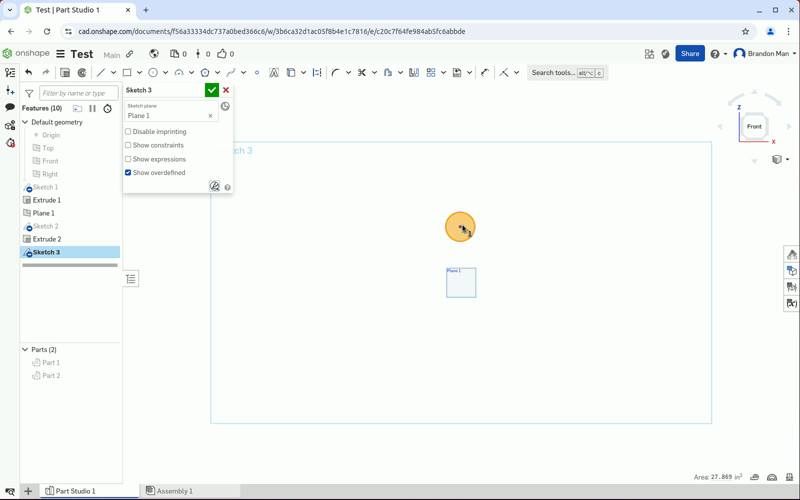
mouse_move(73, 352)
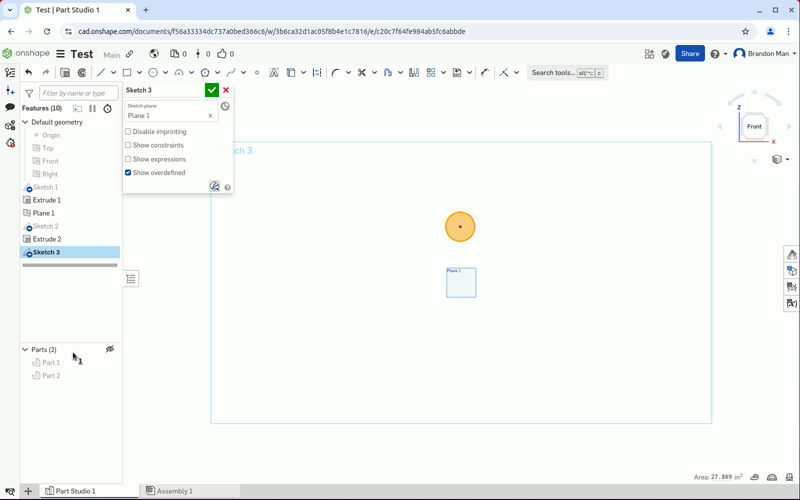
key(shift+y)
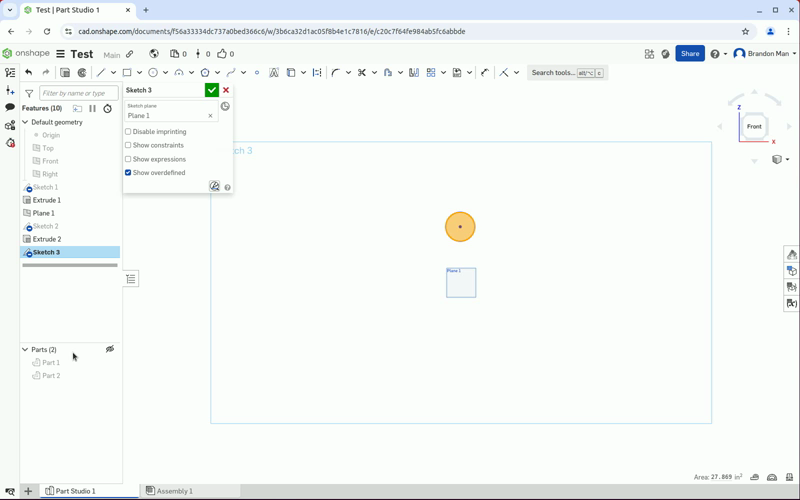
key(shift+e)
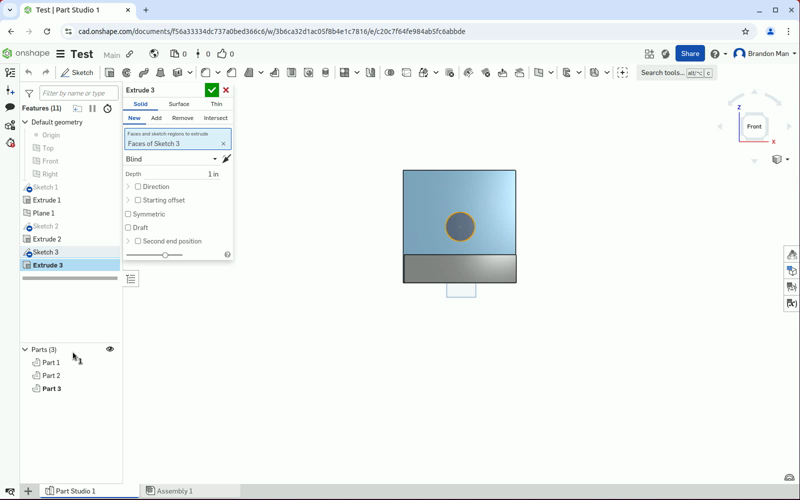
mouse_move(143, 106)
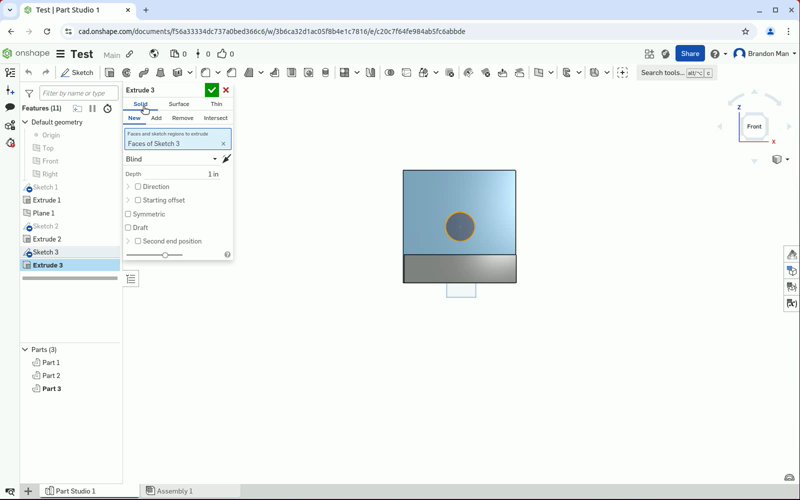
click(143, 106)
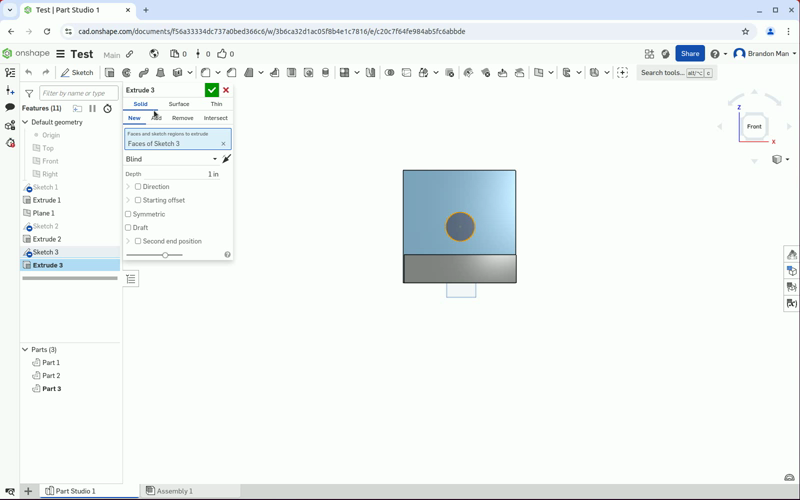
mouse_move(186, 120)
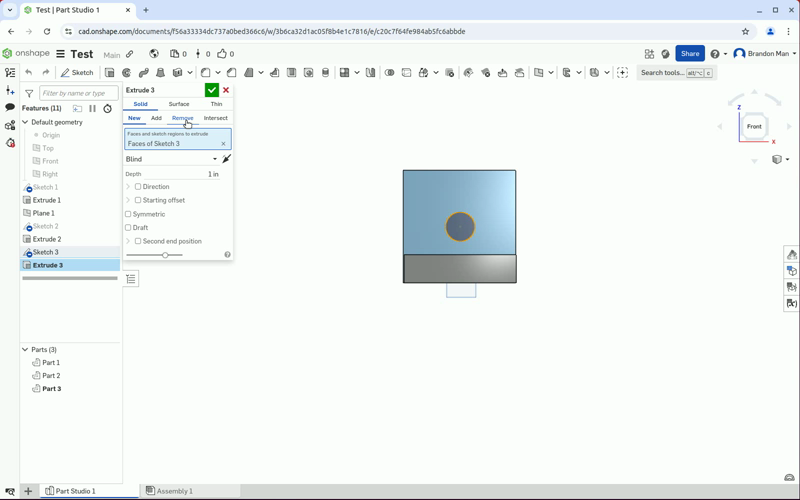
click(186, 120)
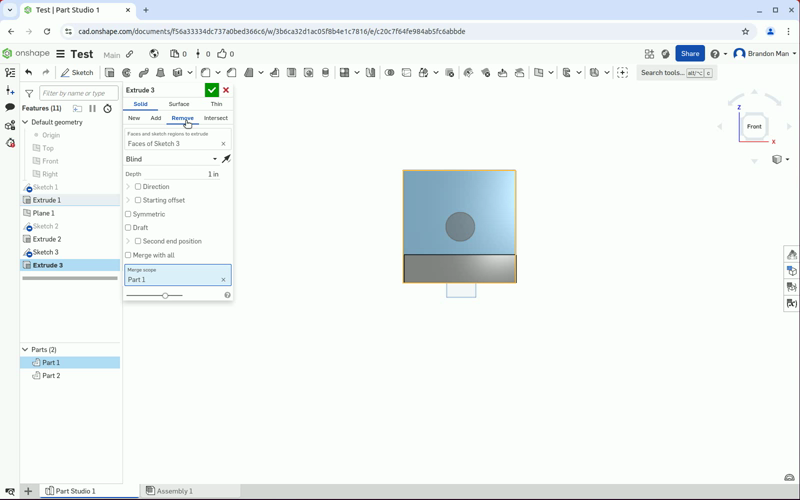
key(tab, 4)
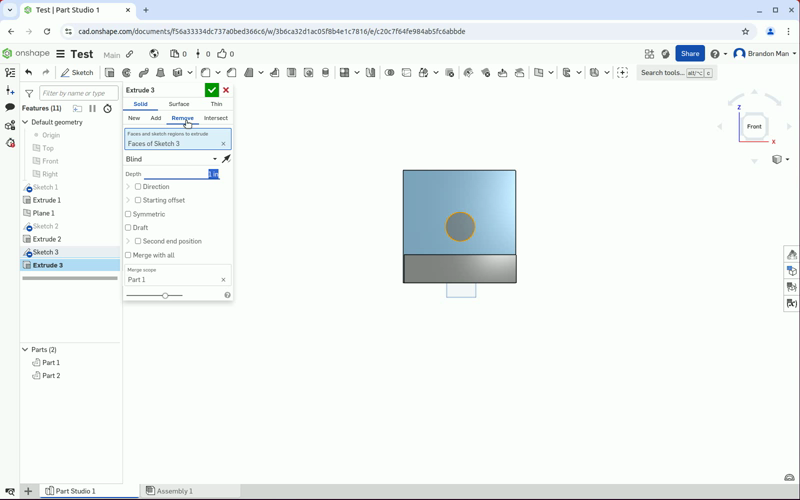
text(11.554)
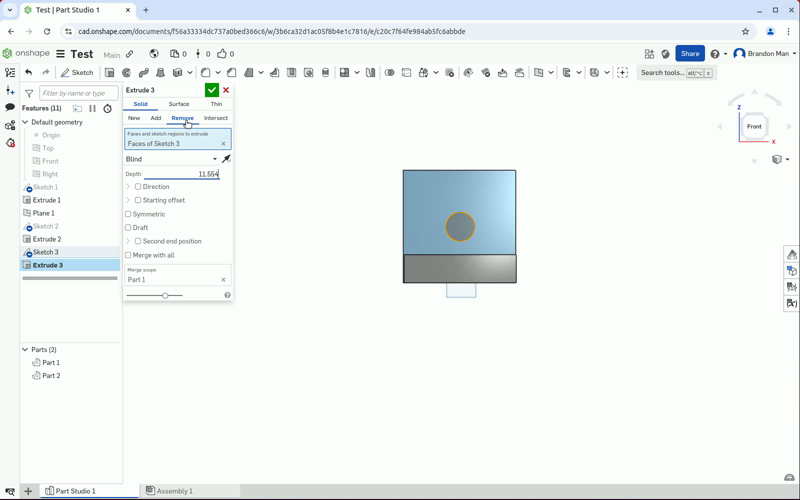
key(tab, 6)
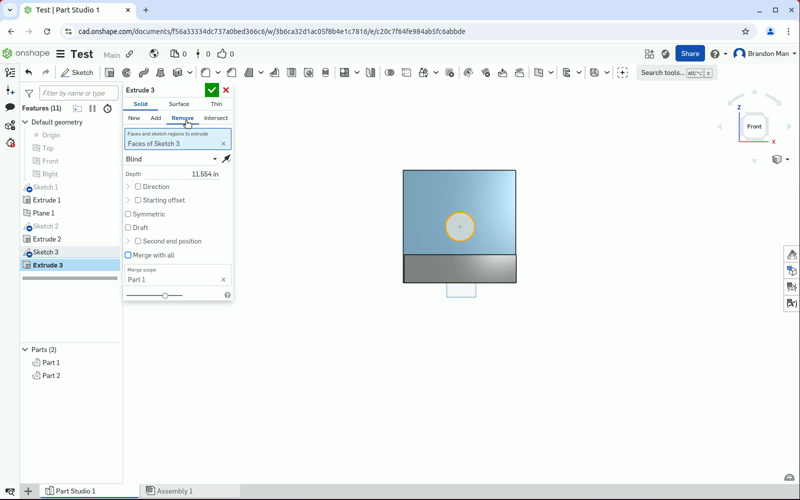
key(space)
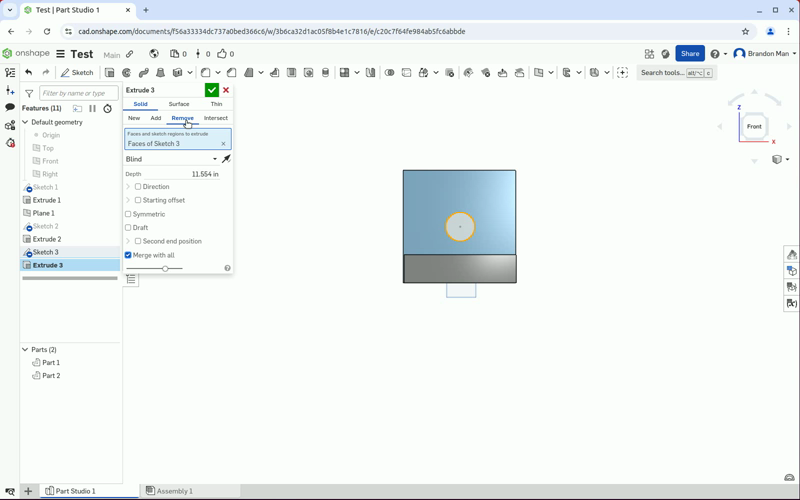
key(enter)
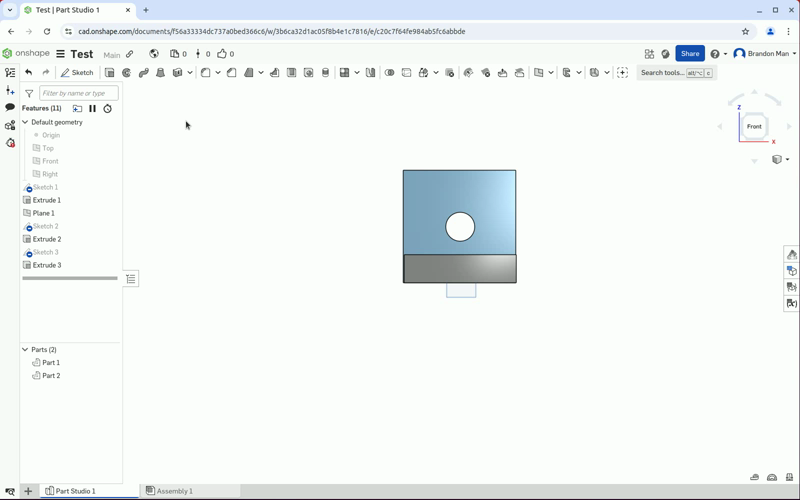
key(shift+h)
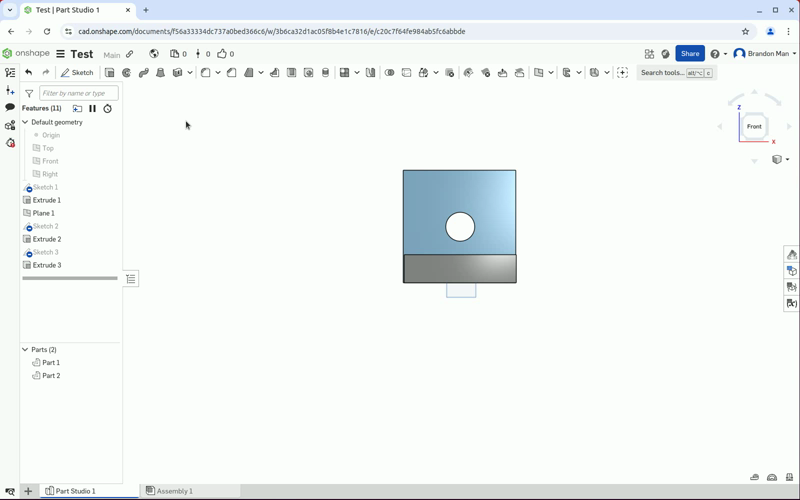
key(shift+h)
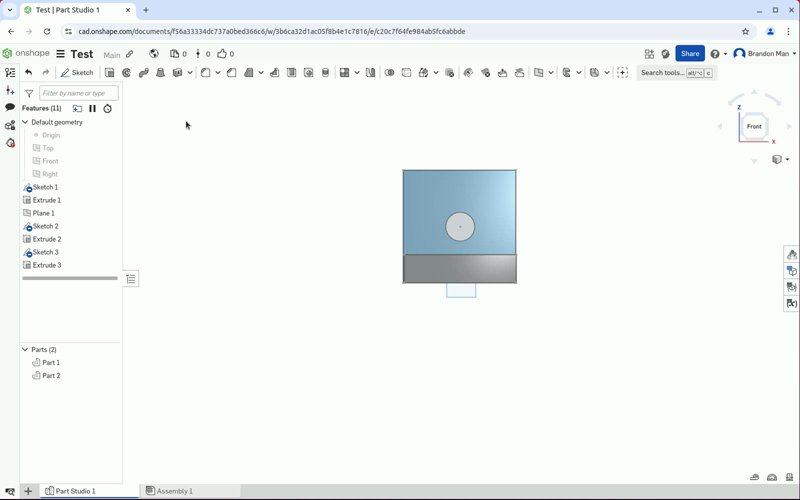
key(shift+7)
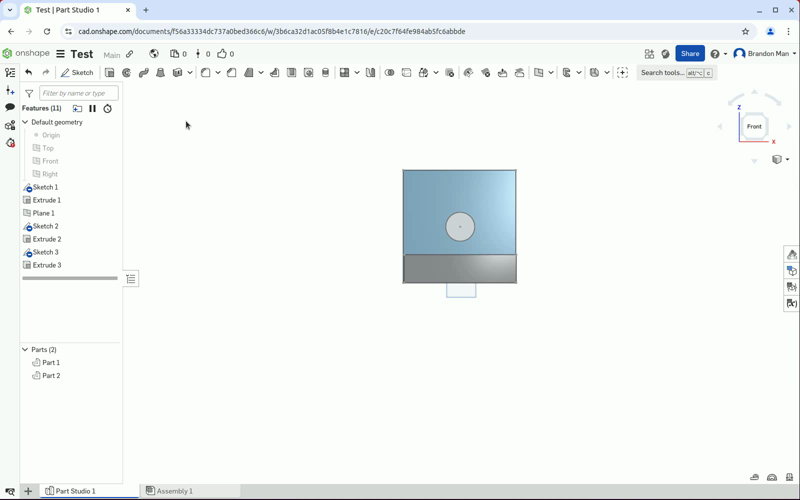
key(left, 2)
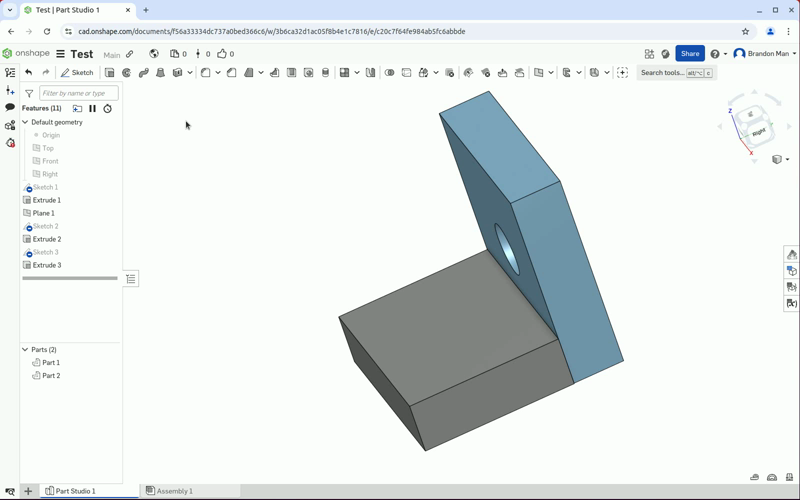
key(down, 2)
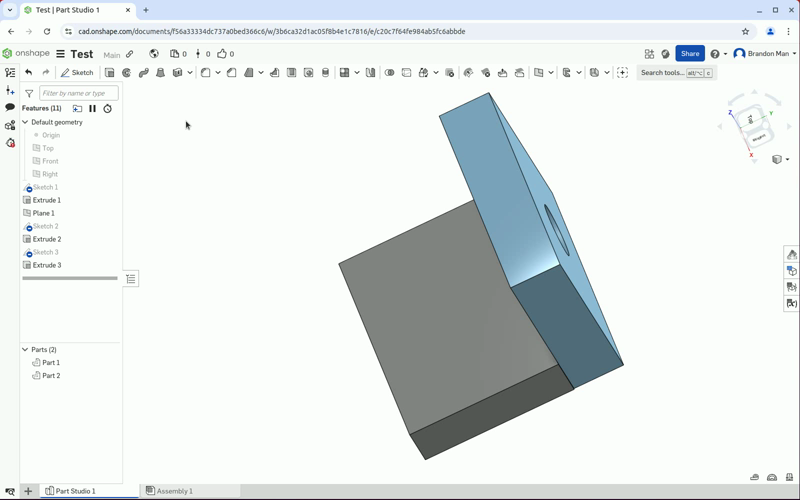
key(up, 2)
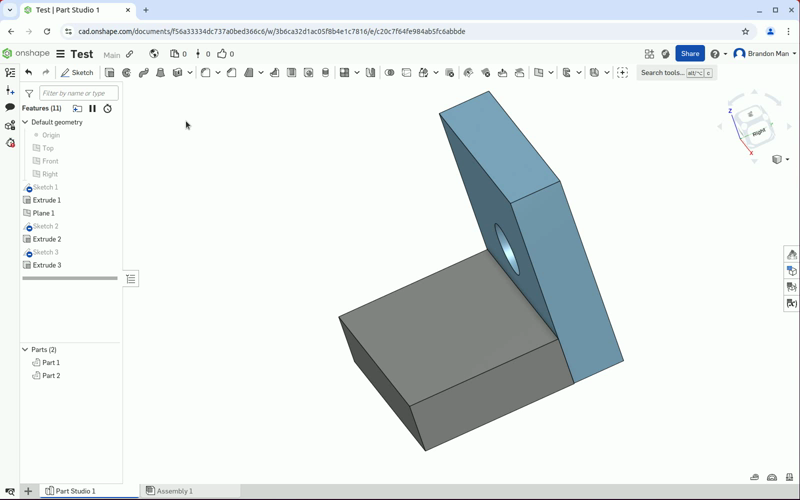
key(right, 2)
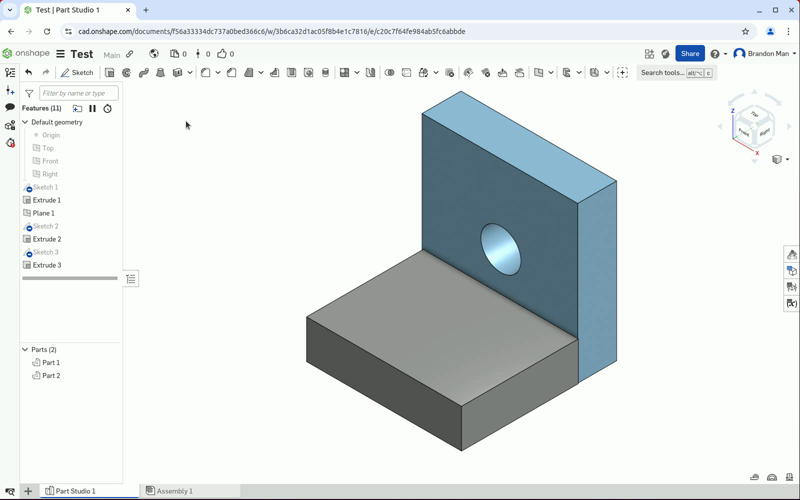
mouse_move(73, 189)
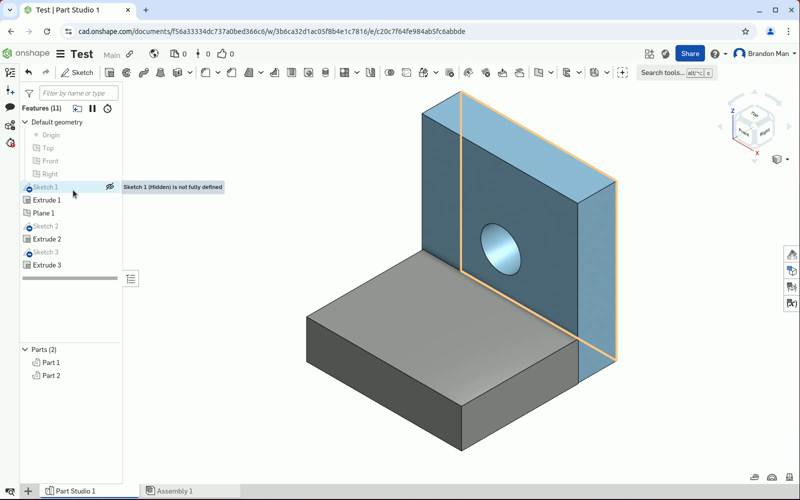
click(73, 189)